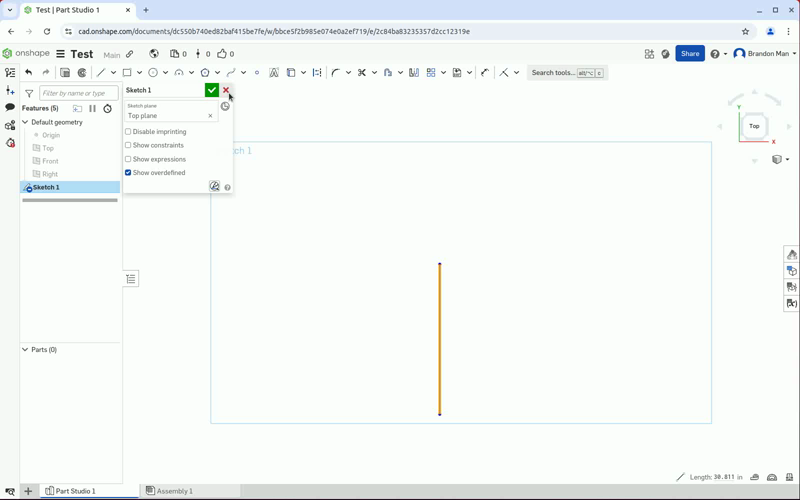
key(shift+h)
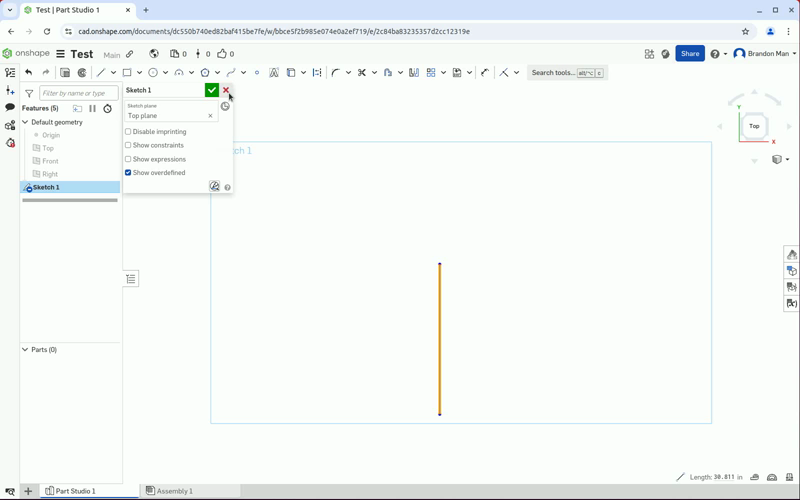
key(shift+s)
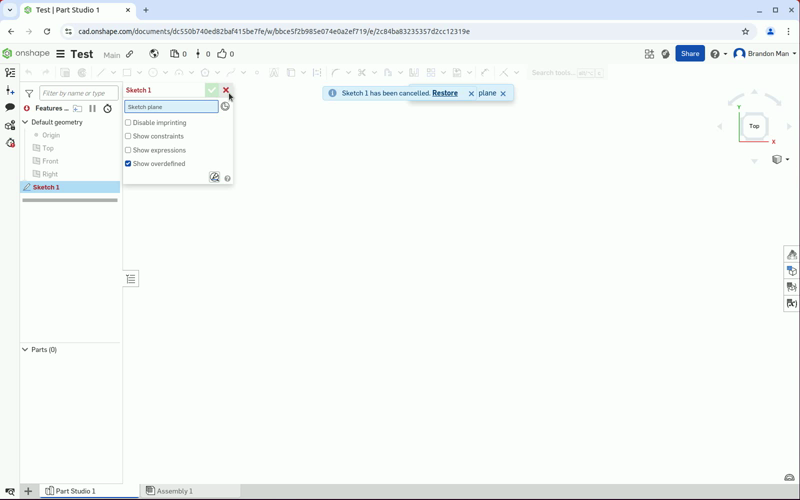
mouse_move(73, 150)
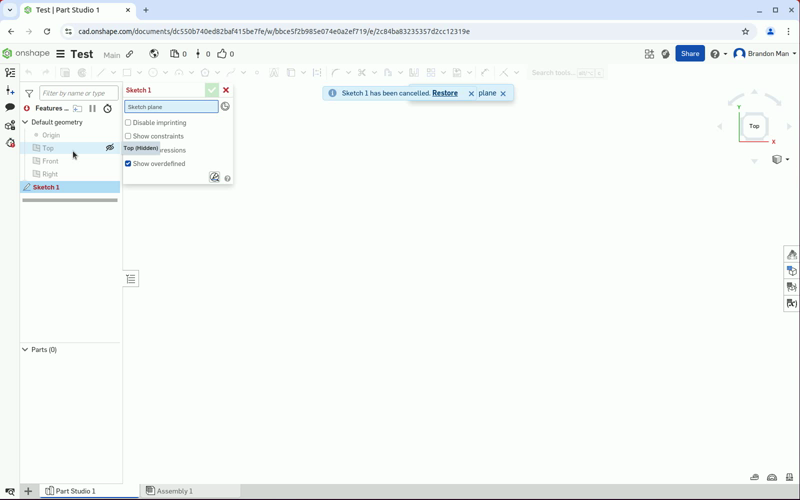
click(73, 150)
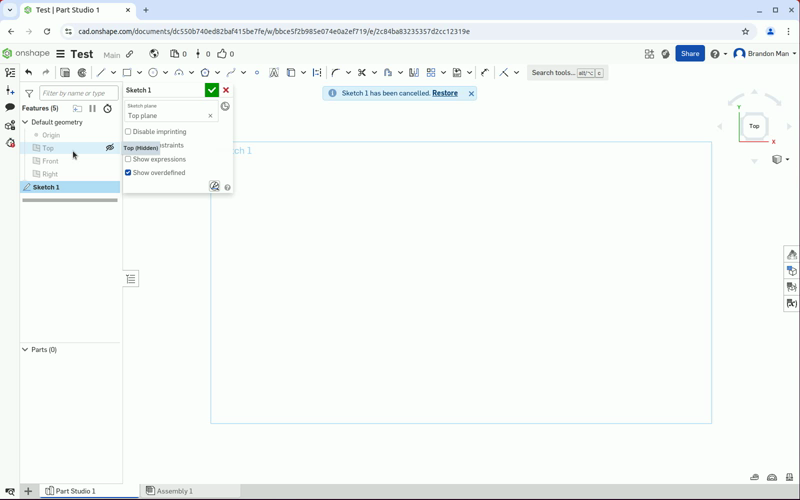
mouse_move(73, 352)
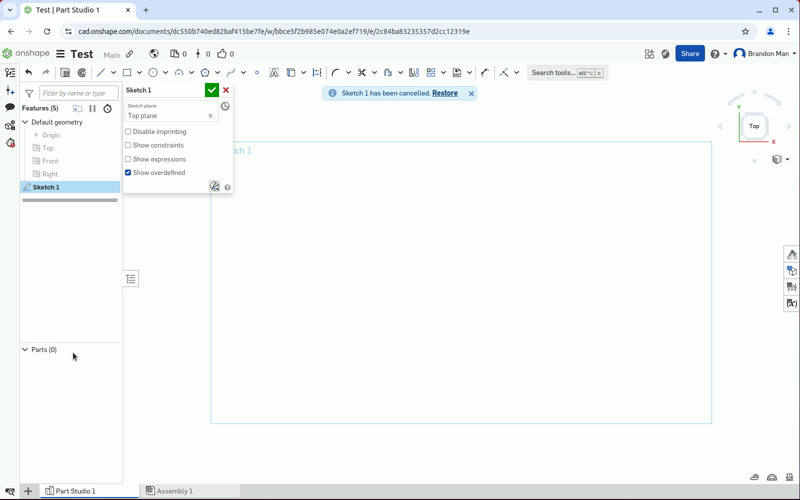
key(y)
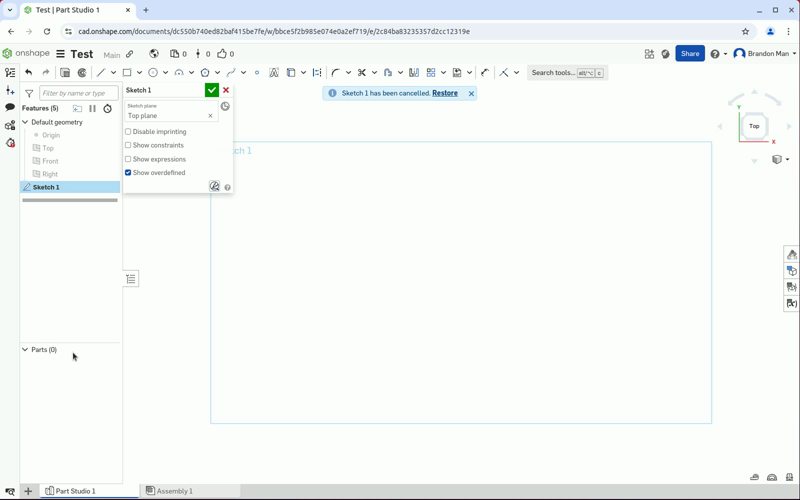
key(l)
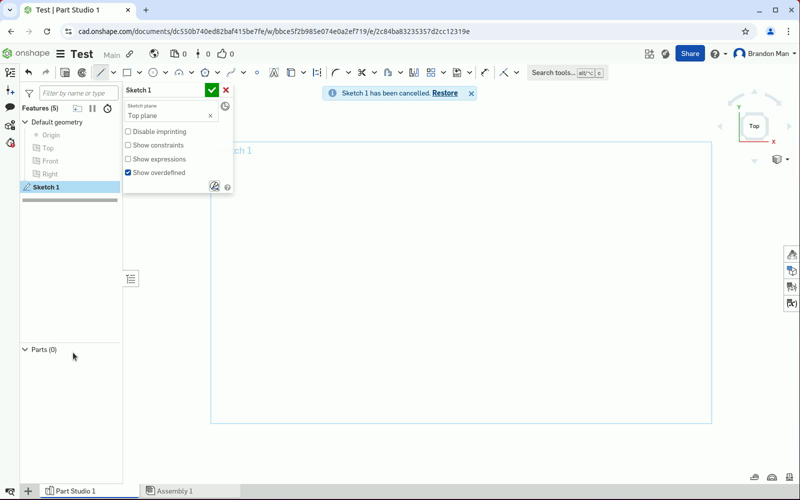
key_down(shift)
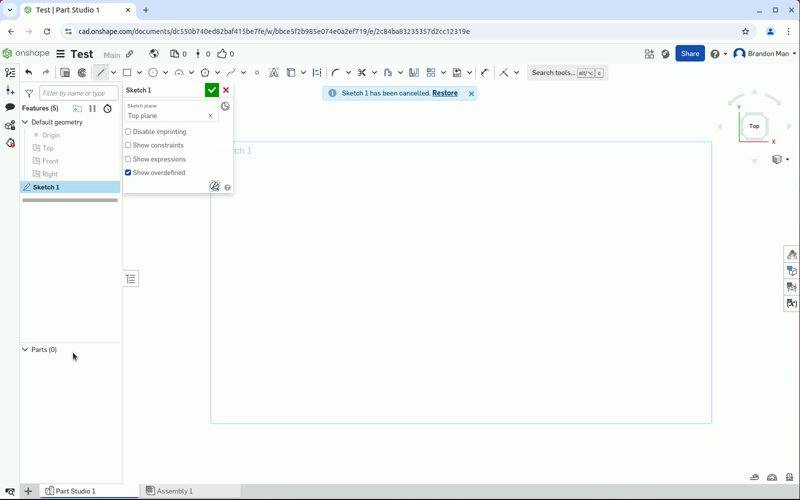
mouse_move(351, 339)
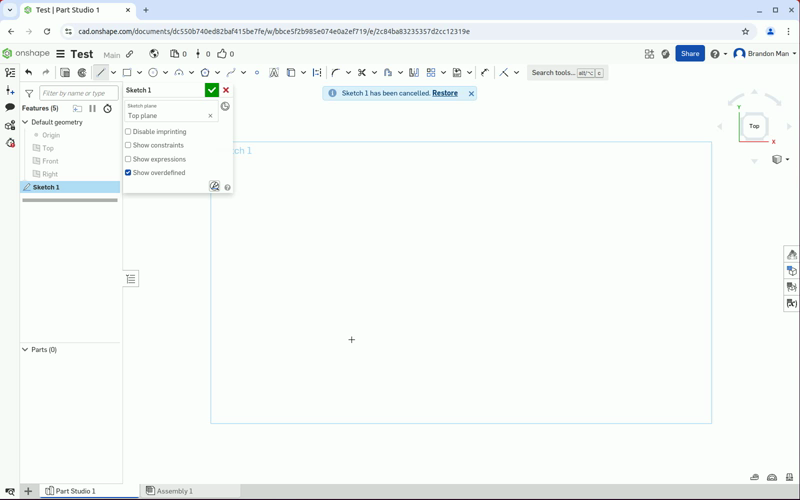
click(351, 339)
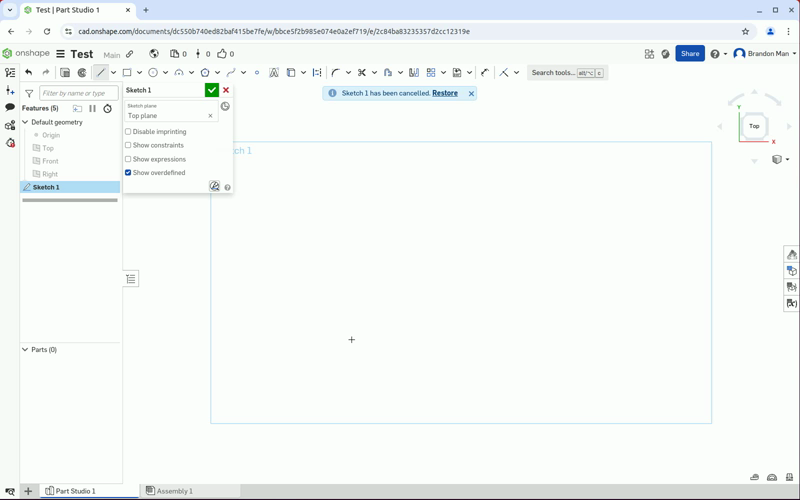
key_up(shift)
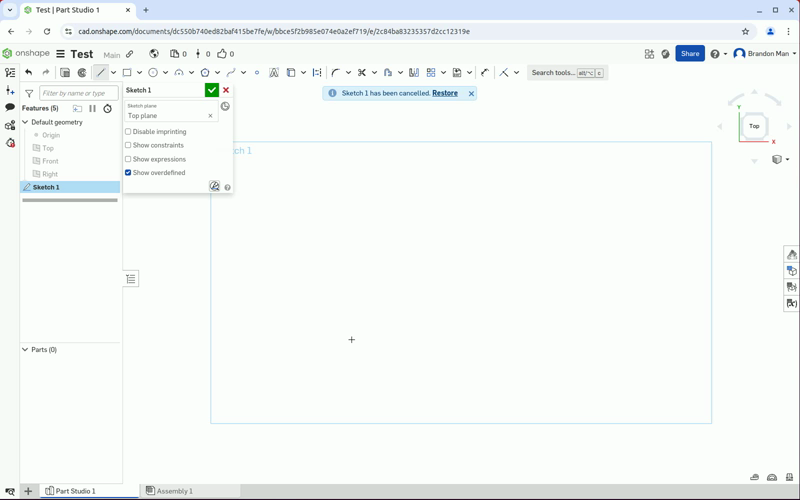
key_down(shift)
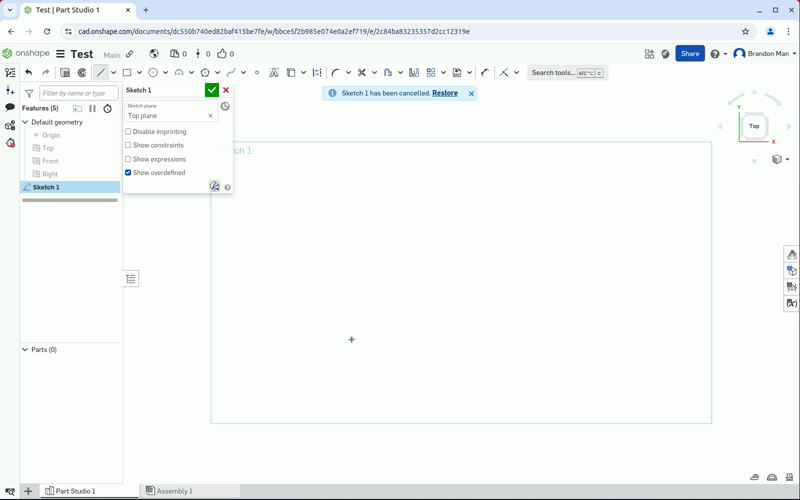
mouse_move(572, 339)
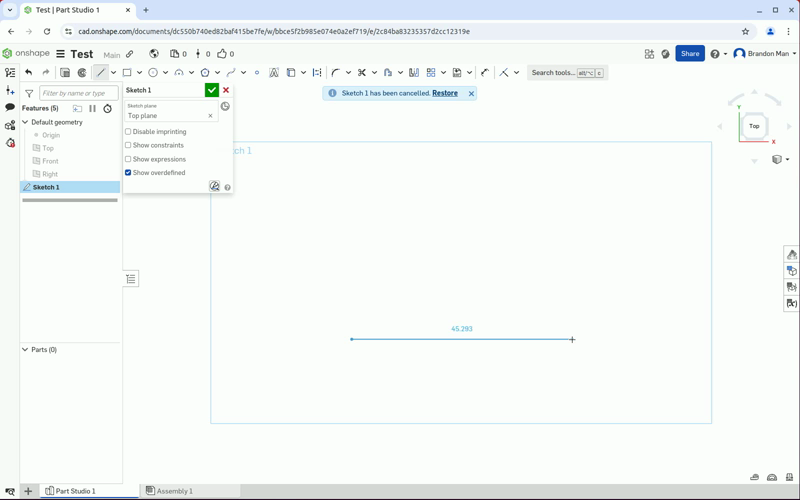
click(572, 339)
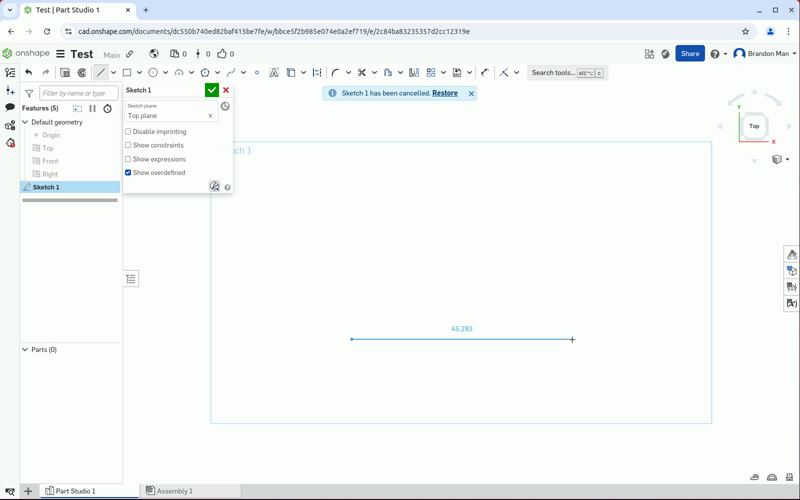
key_up(shift)
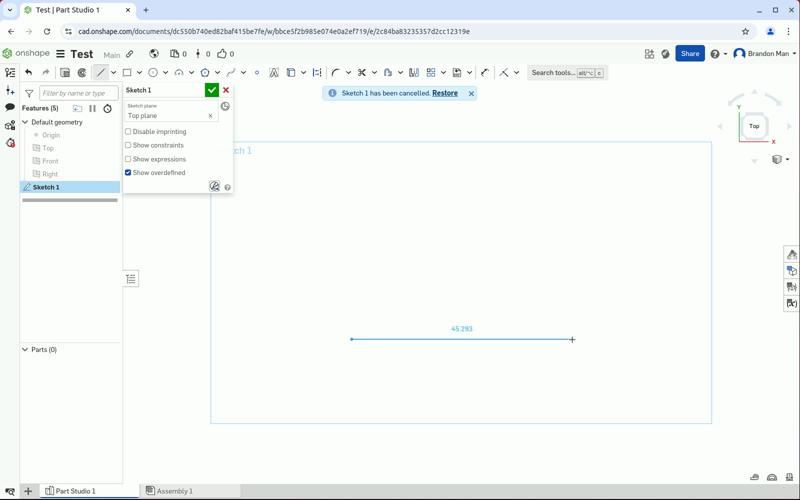
key_down(shift)
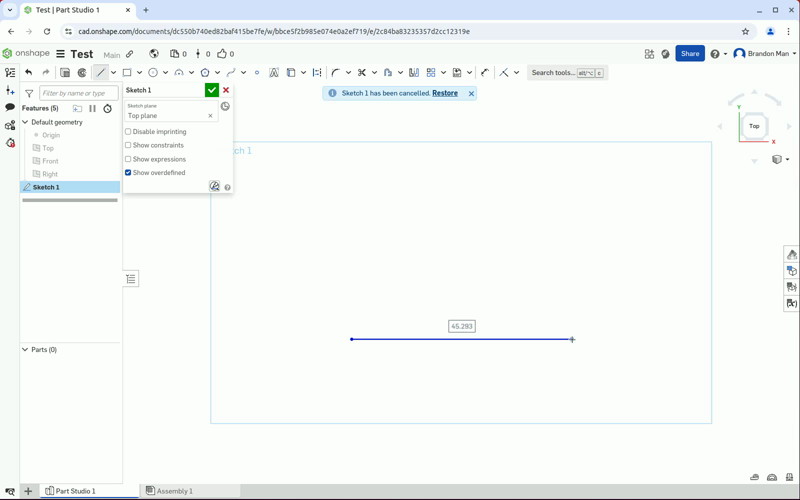
mouse_move(572, 211)
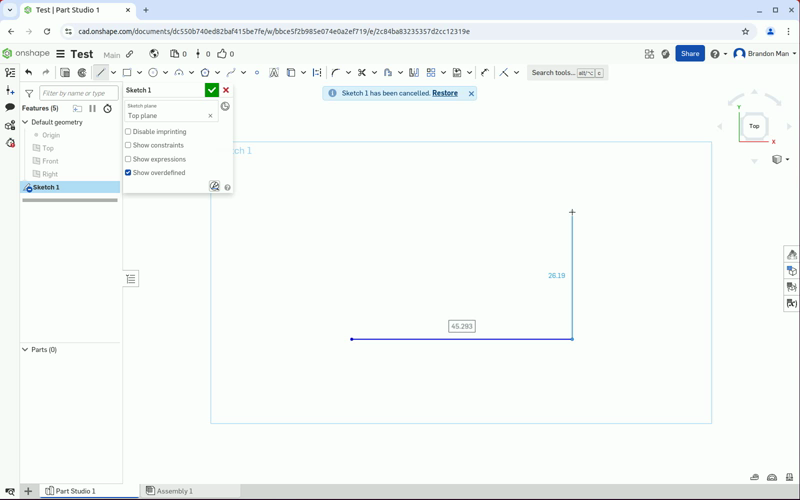
click(572, 211)
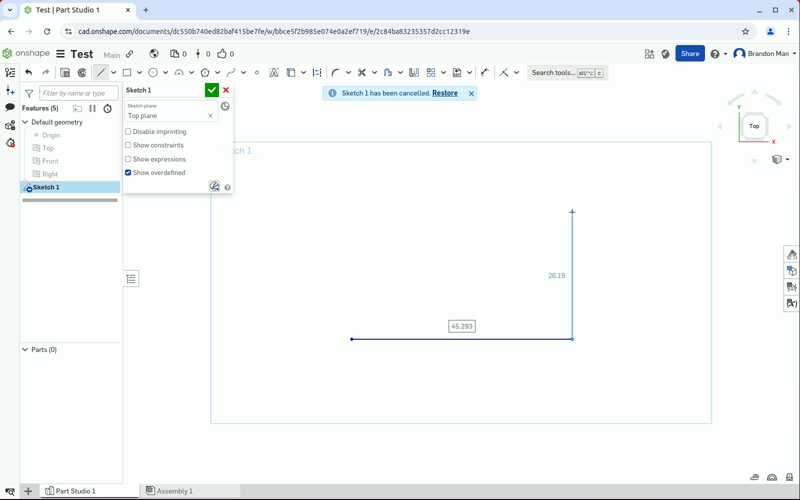
key_up(shift)
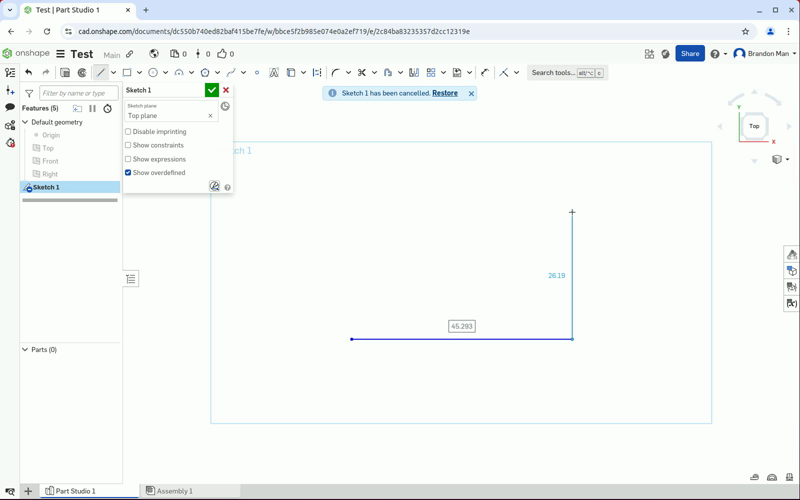
key_down(shift)
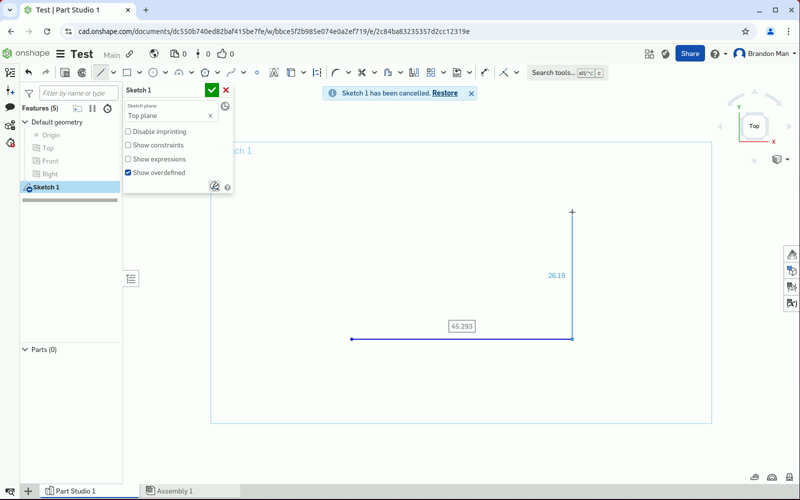
mouse_move(351, 211)
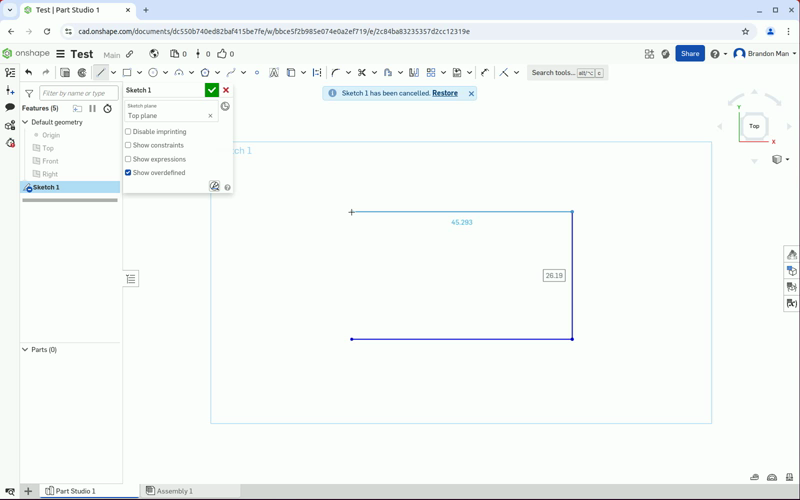
click(351, 211)
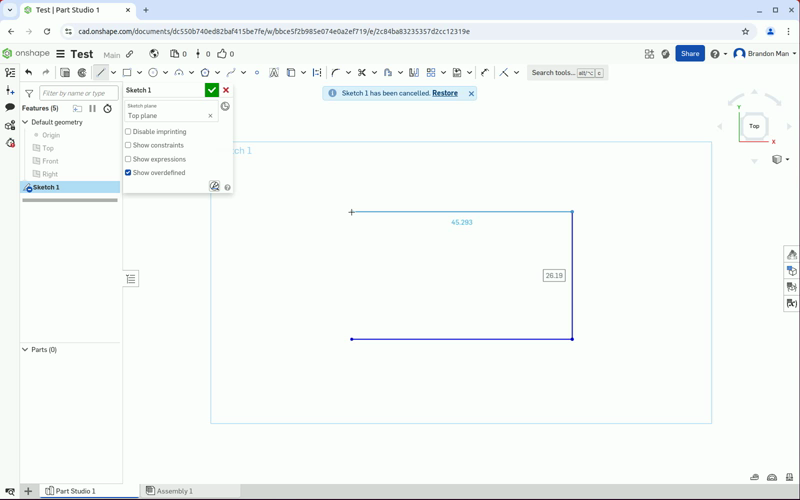
key_up(shift)
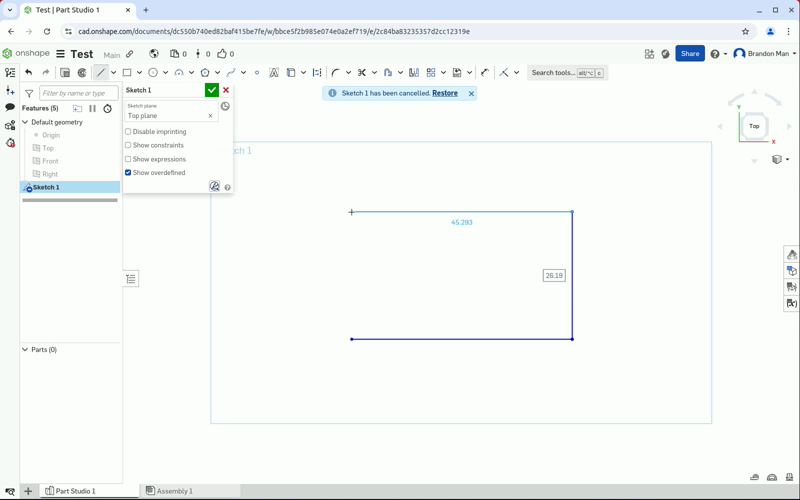
key_down(shift)
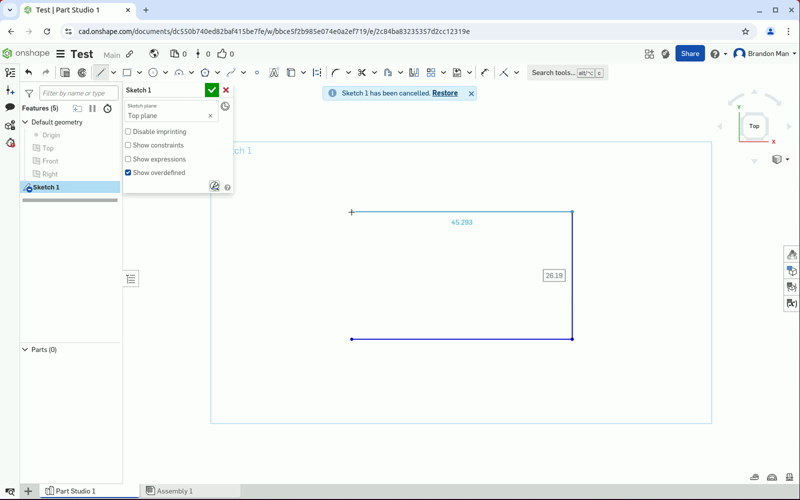
mouse_move(351, 339)
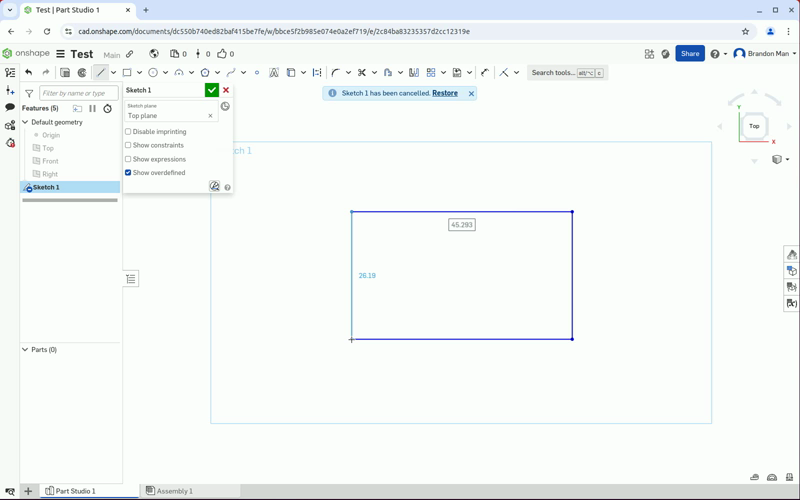
key_up(shift)
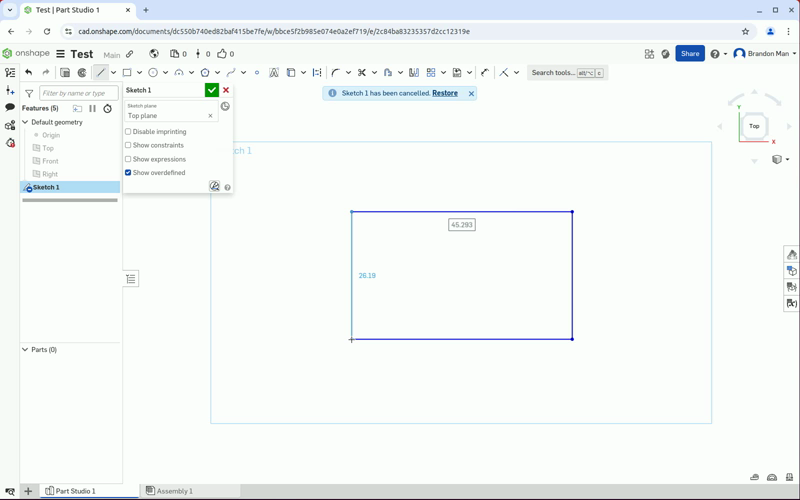
click(351, 339)
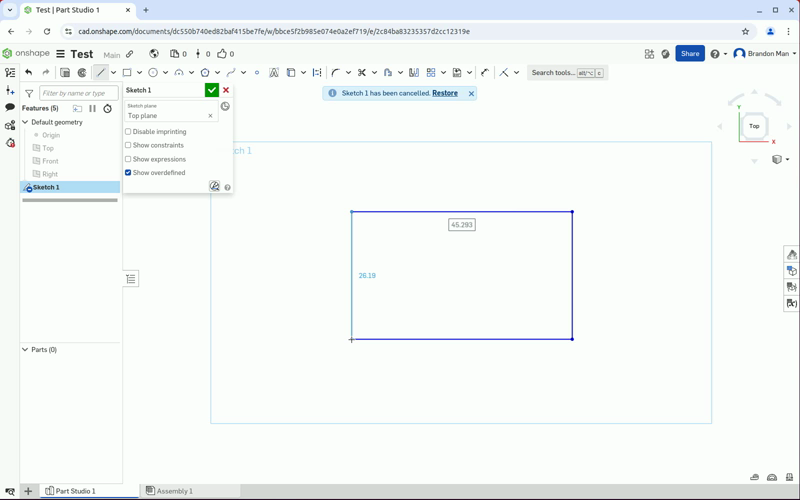
key(esc)
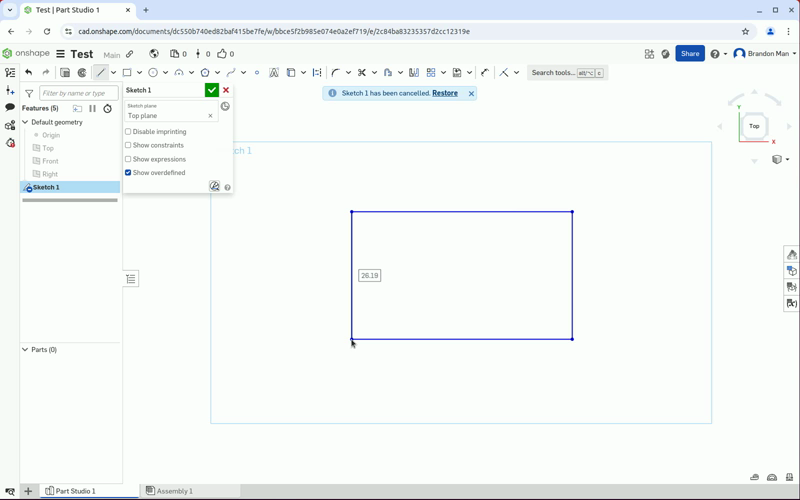
key(c)
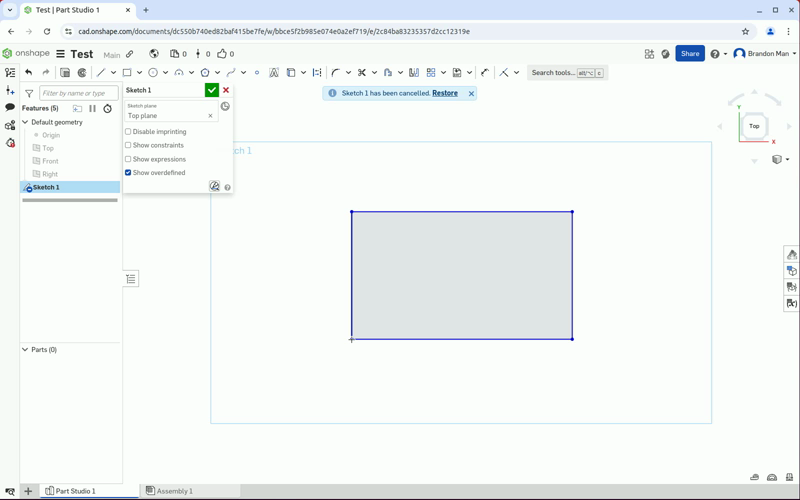
key_down(shift)
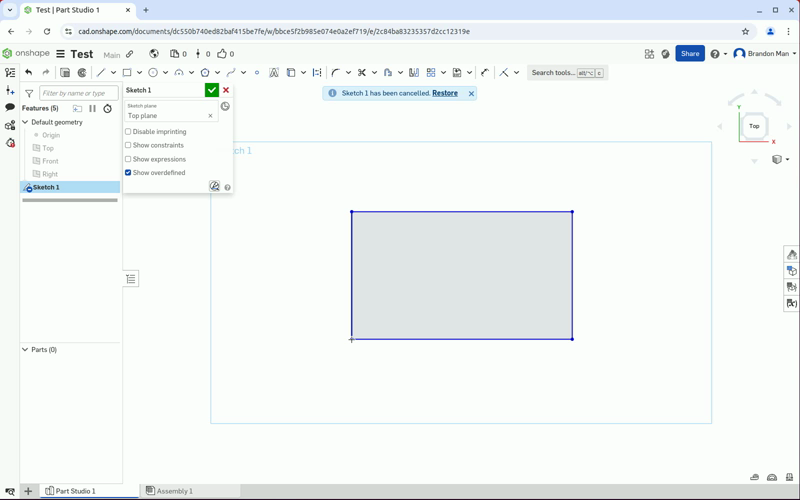
mouse_move(374, 271)
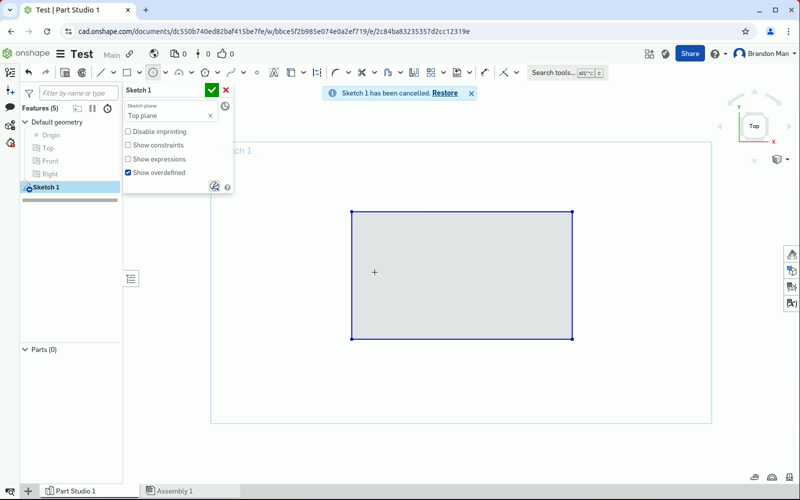
click(374, 271)
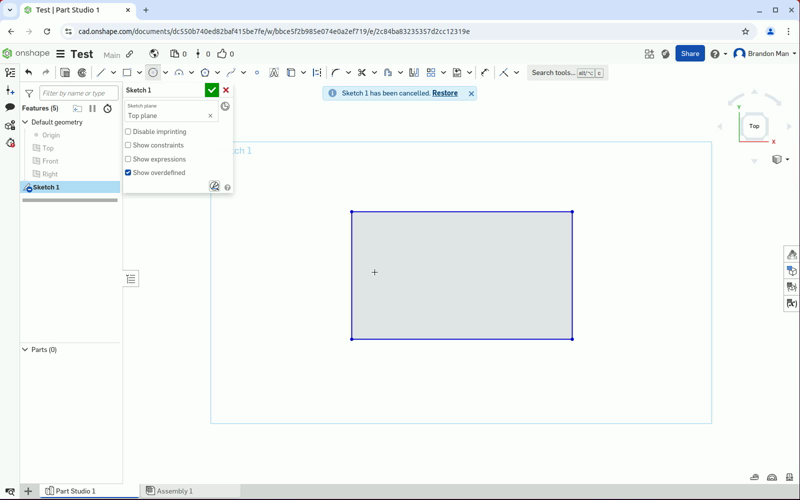
key_up(shift)
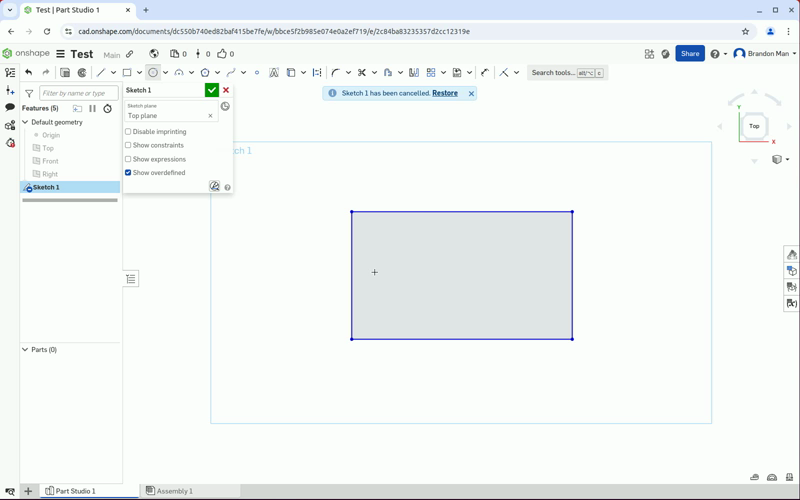
mouse_move(391, 271)
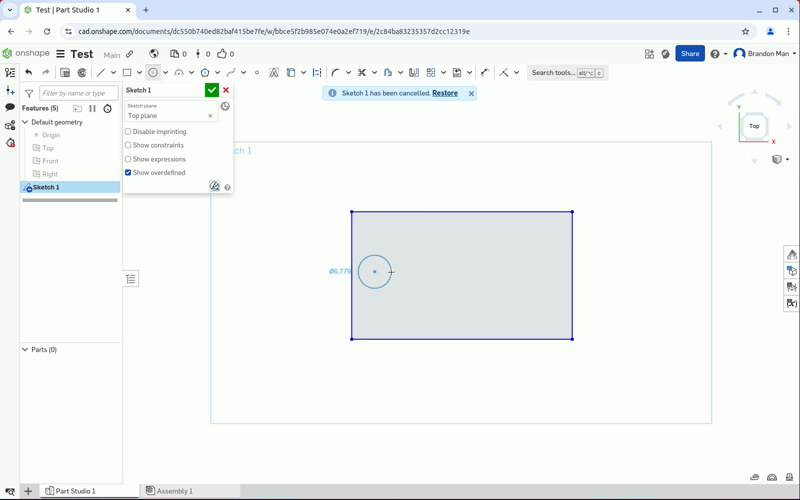
click(391, 271)
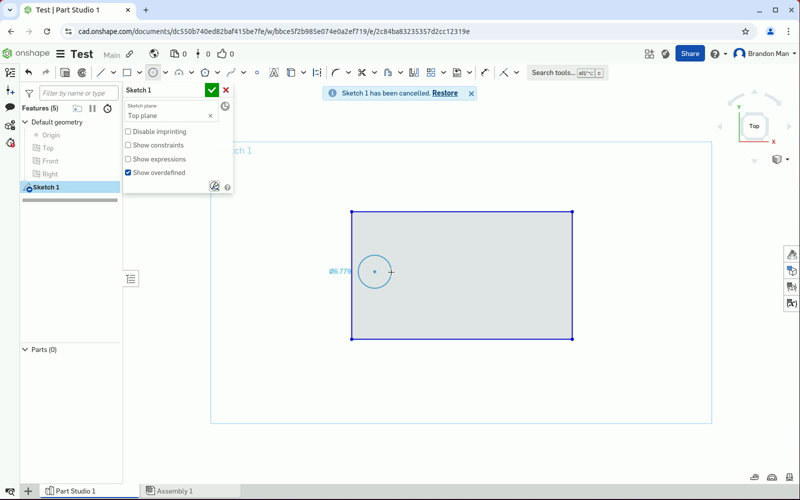
key(esc)
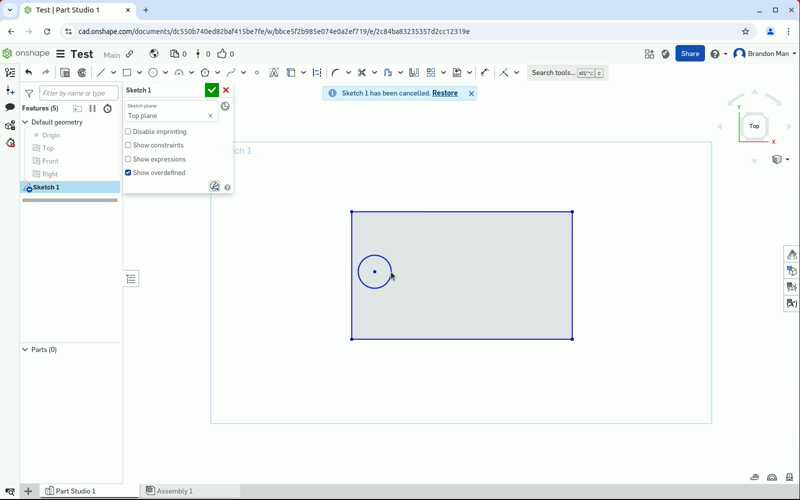
key(a)
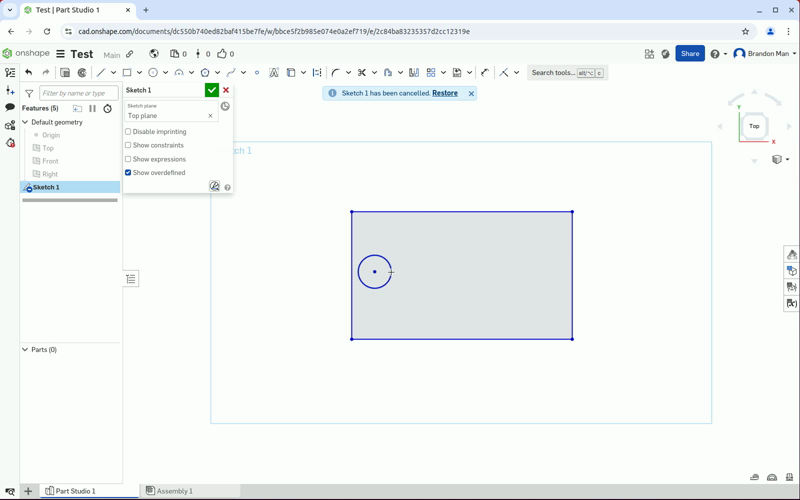
key_down(shift)
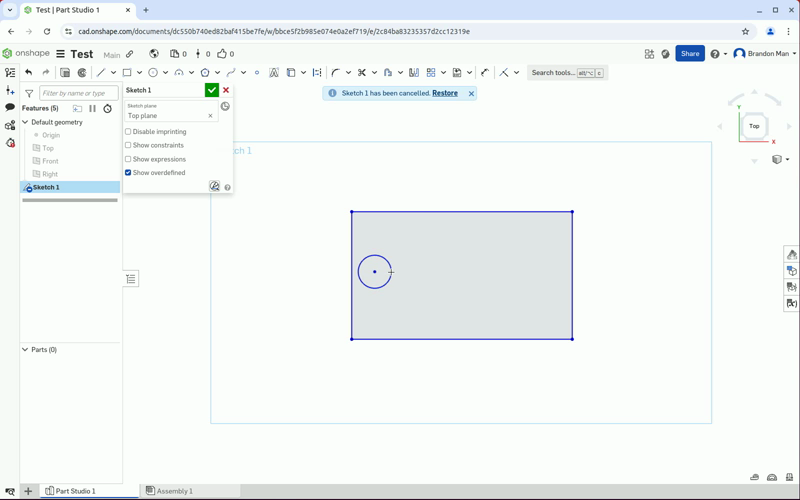
mouse_move(439, 302)
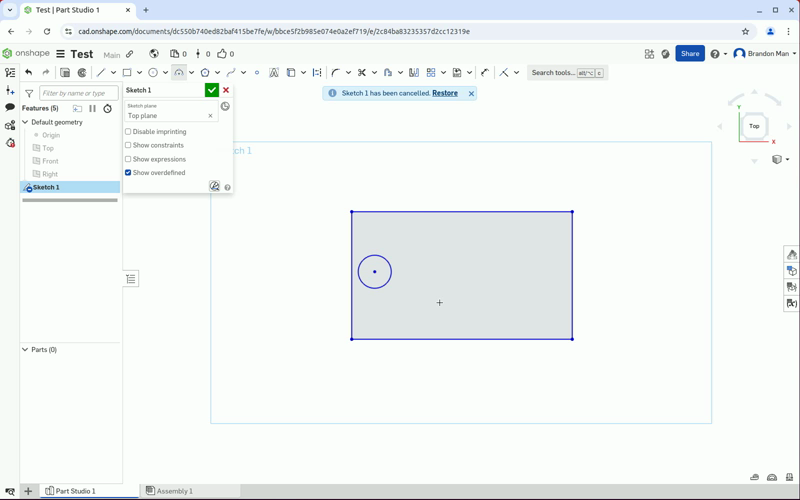
click(439, 302)
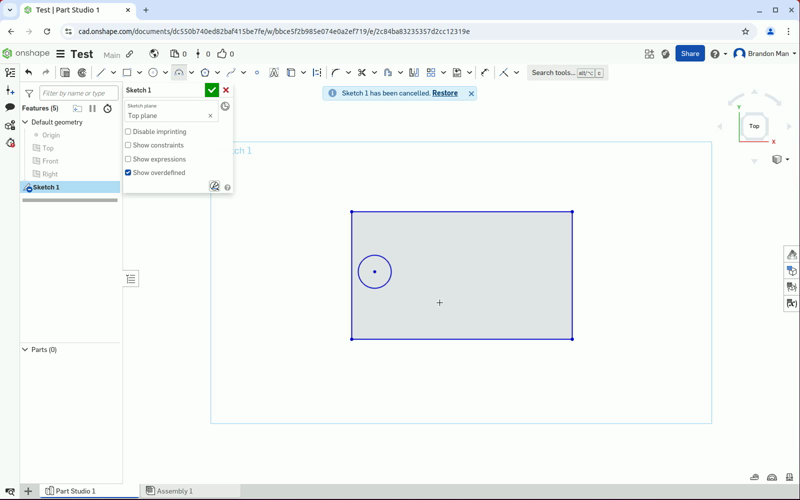
key_up(shift)
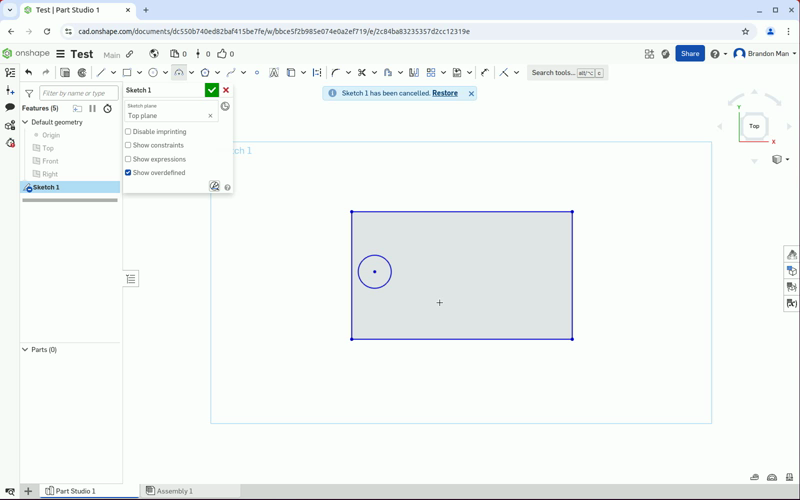
key_down(shift)
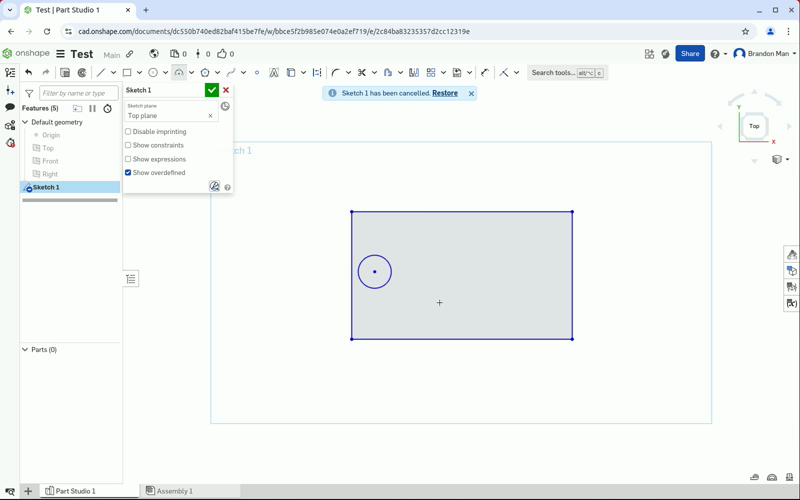
mouse_move(493, 304)
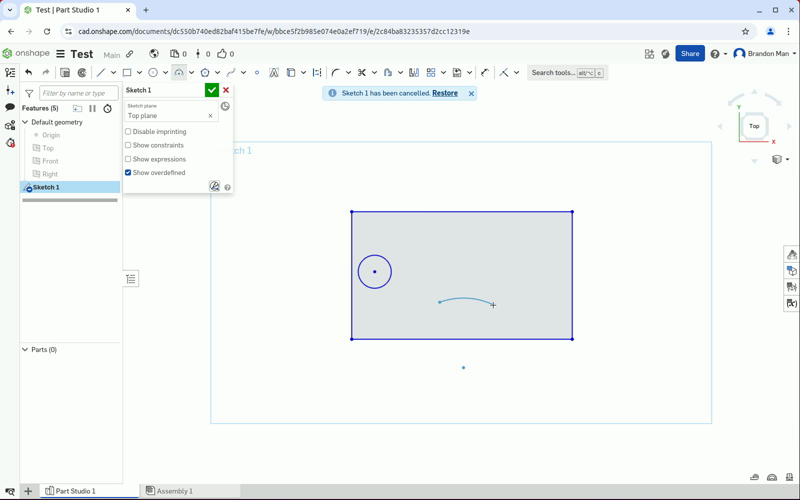
click(493, 304)
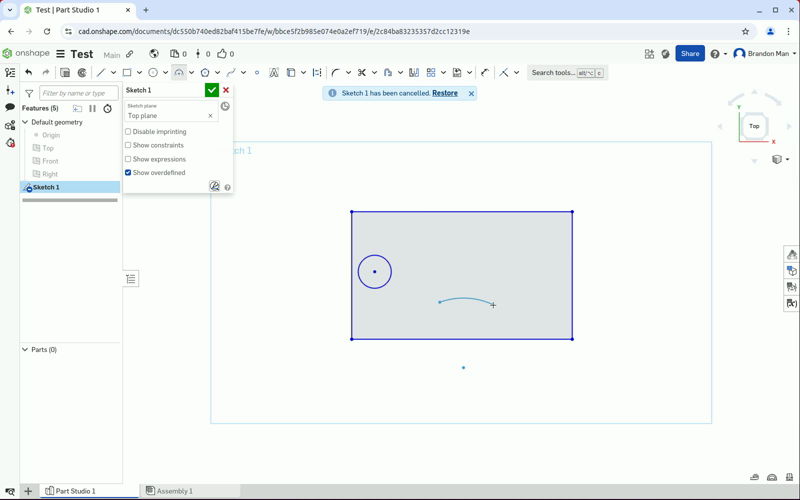
mouse_move(464, 338)
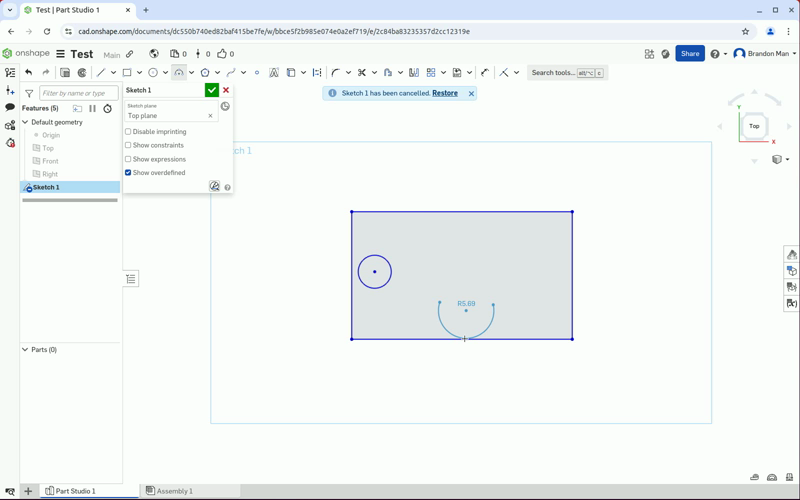
click(464, 338)
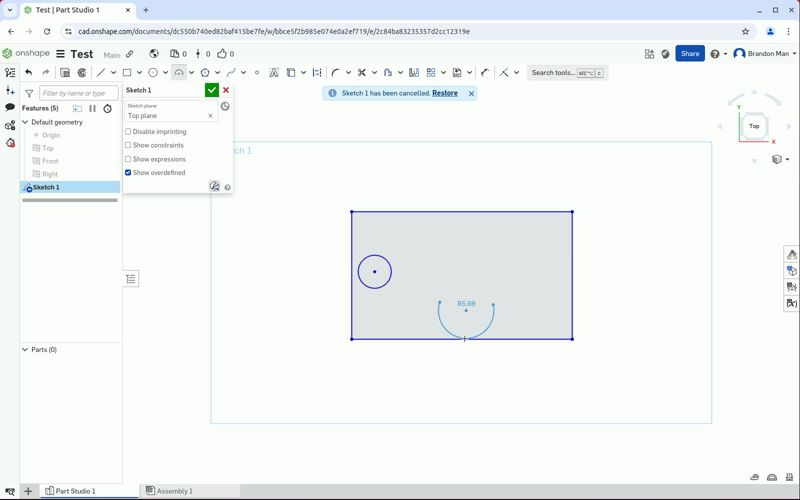
key_up(shift)
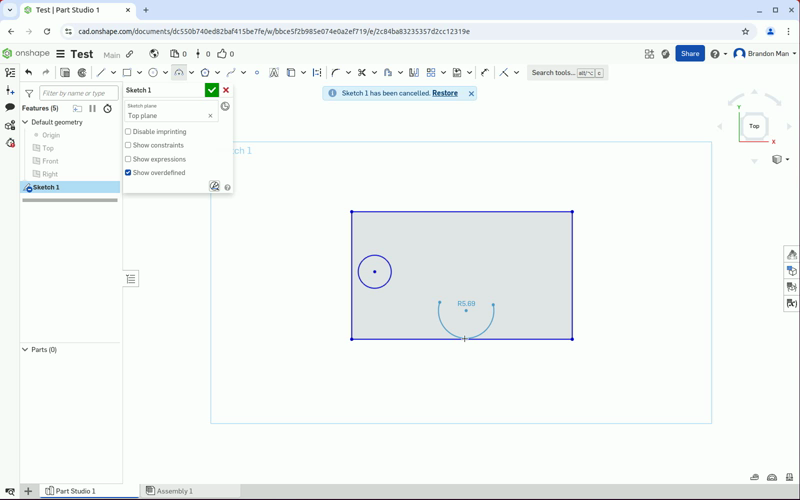
key(esc)
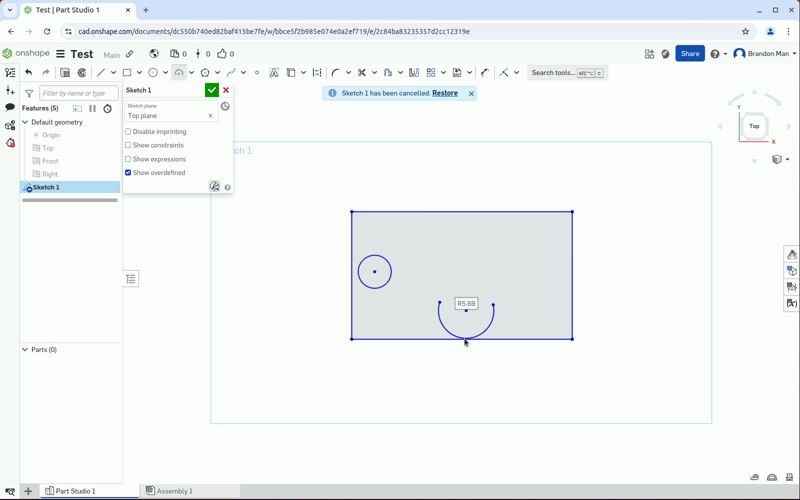
key(l)
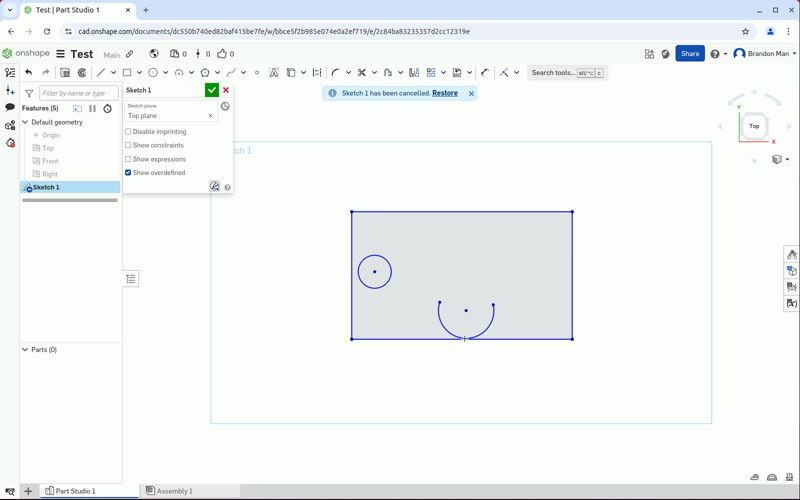
mouse_move(493, 304)
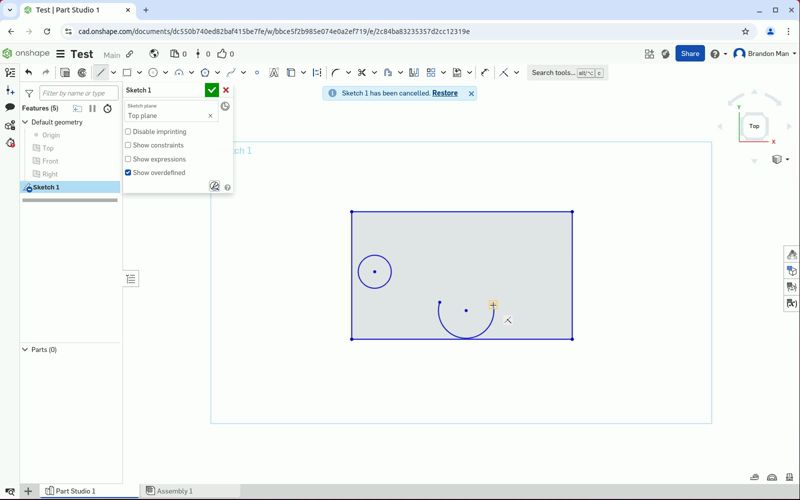
click(493, 304)
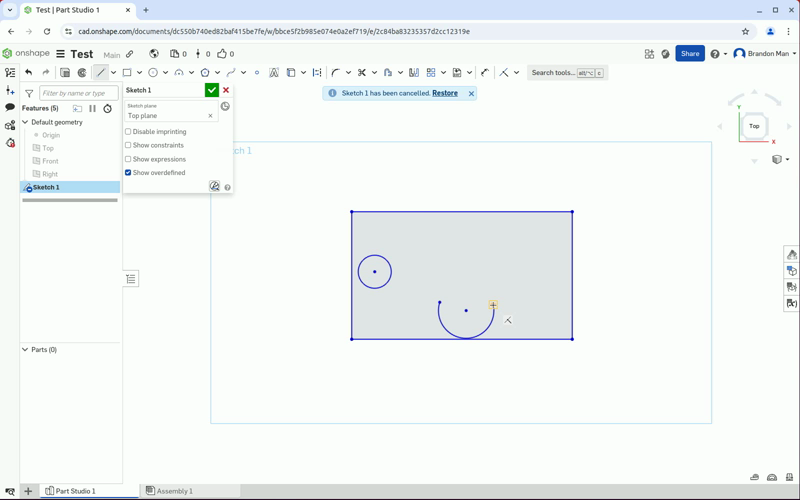
key_down(shift)
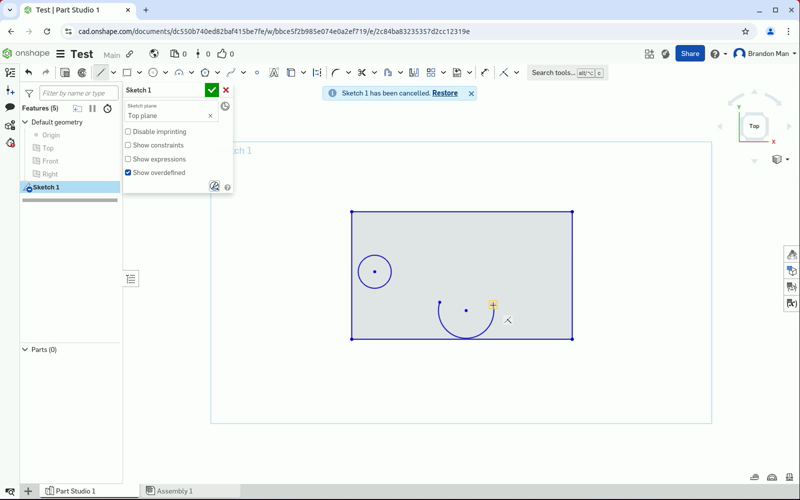
mouse_move(493, 244)
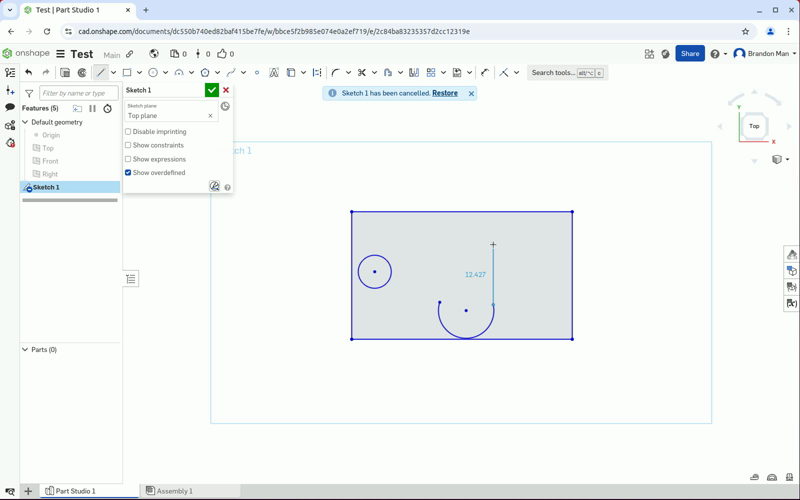
click(493, 244)
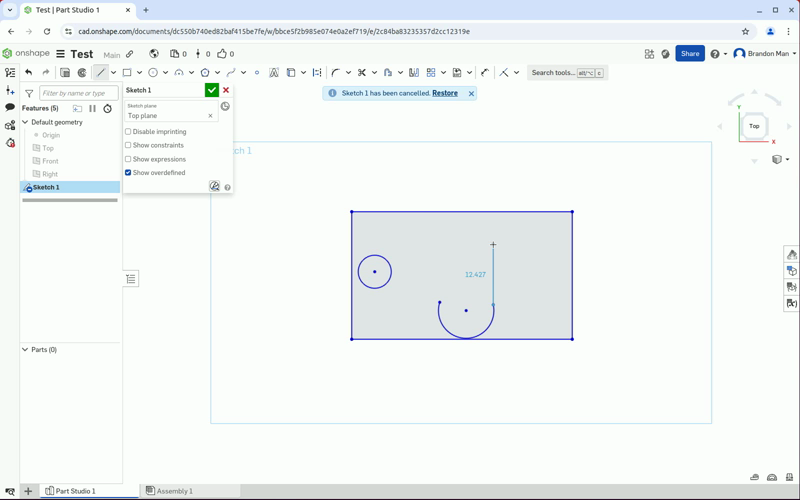
key_up(shift)
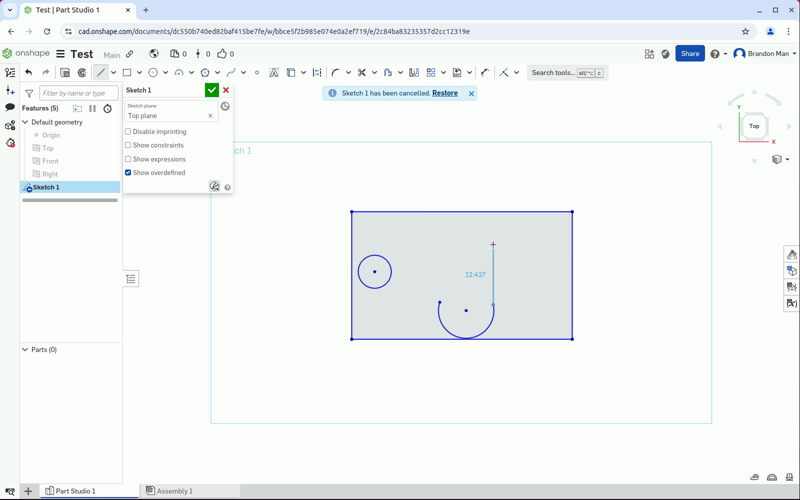
key(esc)
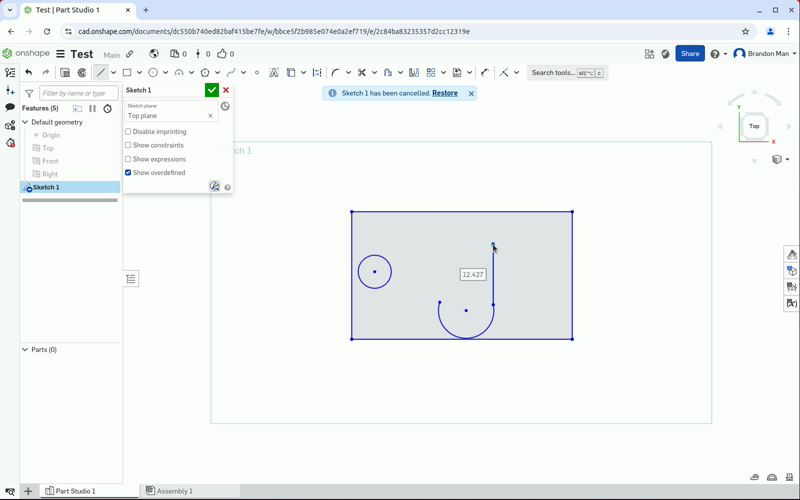
key(a)
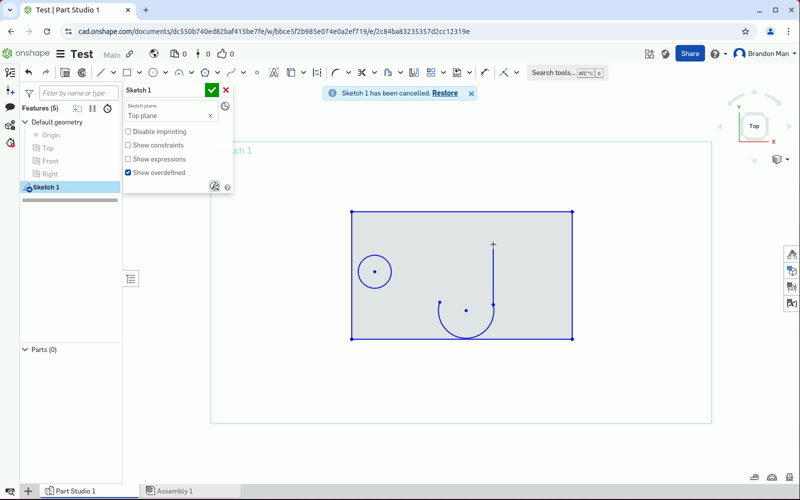
mouse_move(493, 244)
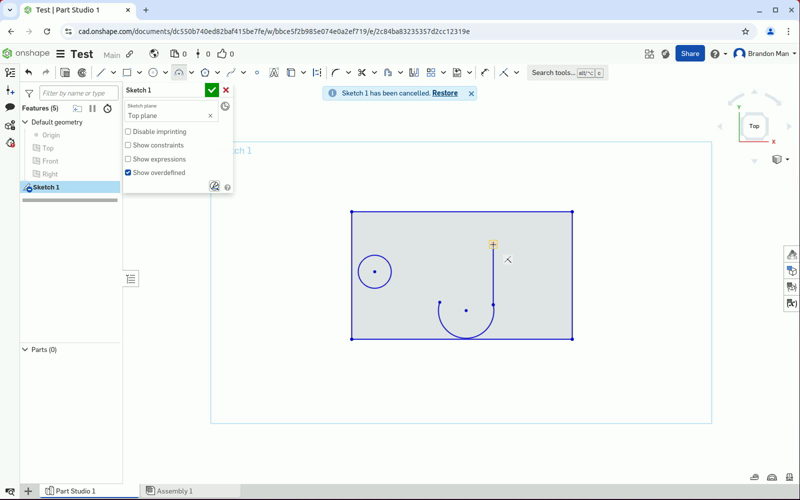
click(493, 244)
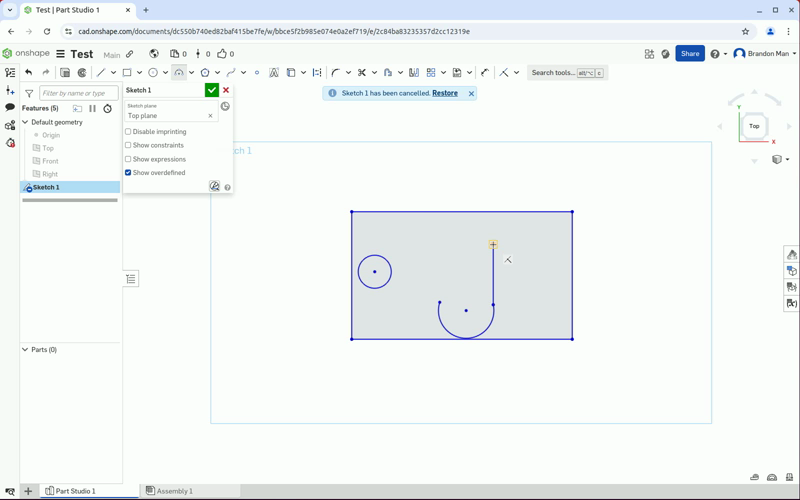
key_down(shift)
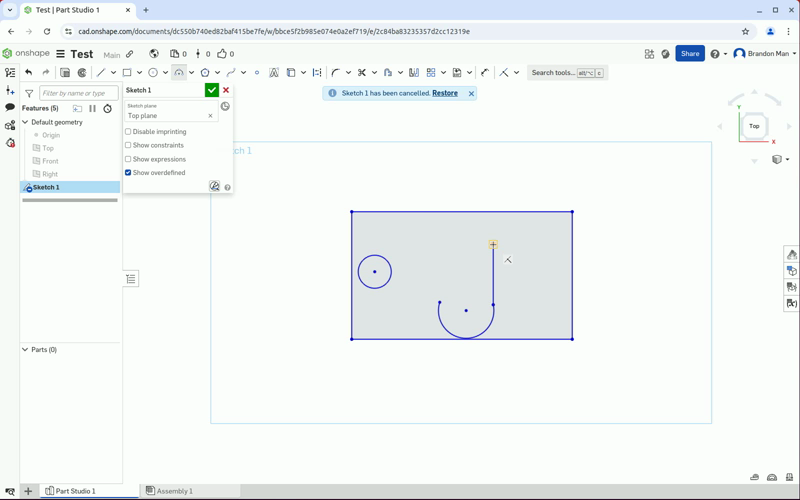
mouse_move(439, 241)
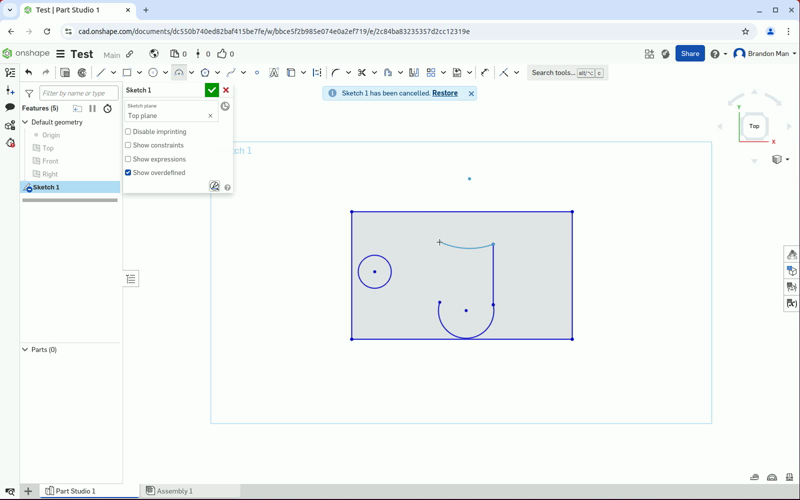
click(439, 241)
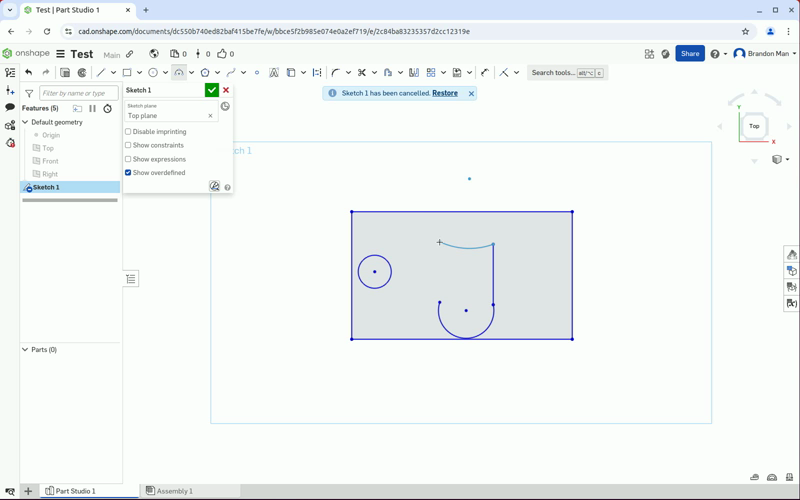
mouse_move(467, 213)
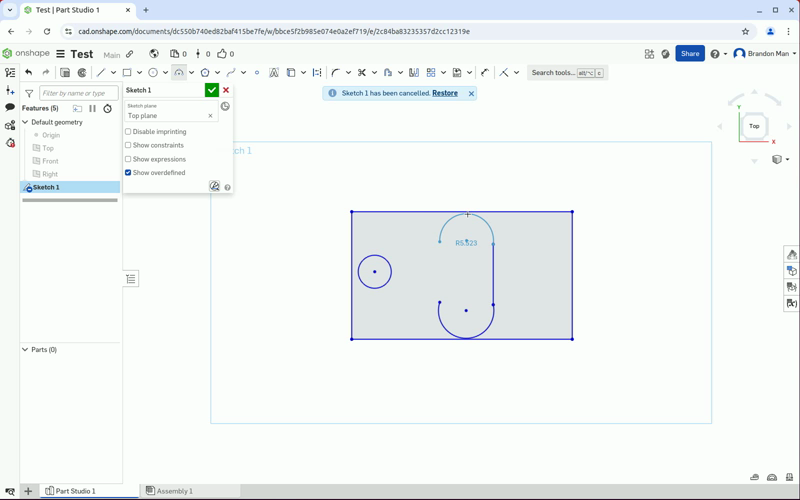
click(467, 213)
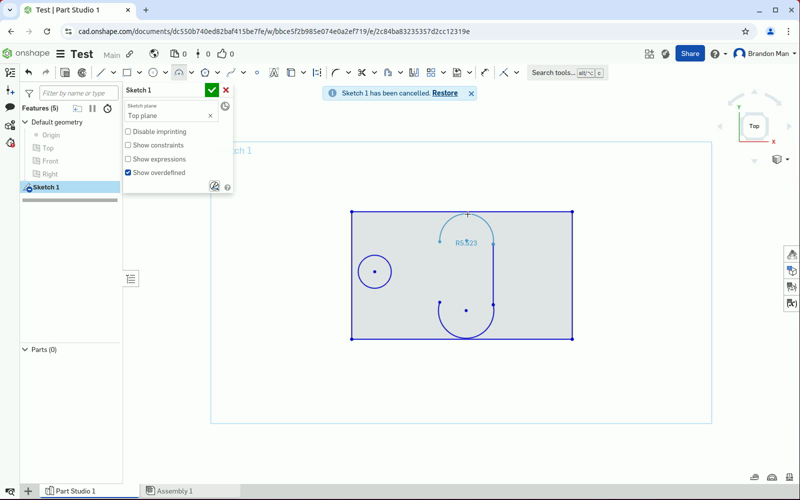
key_up(shift)
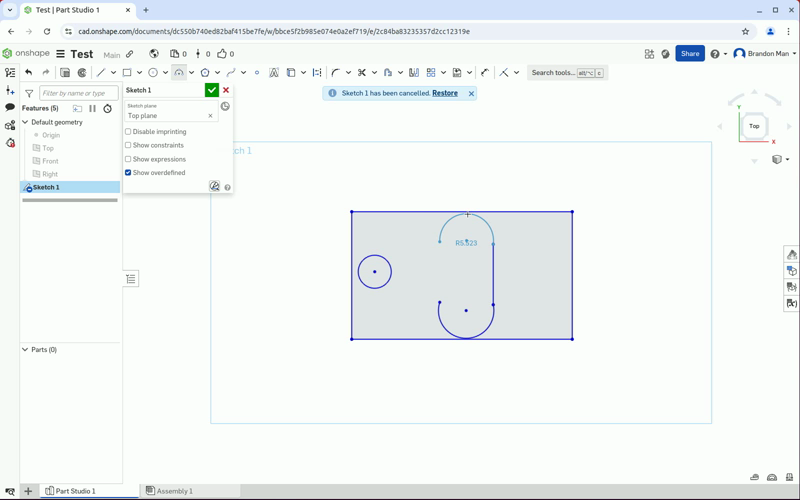
key(esc)
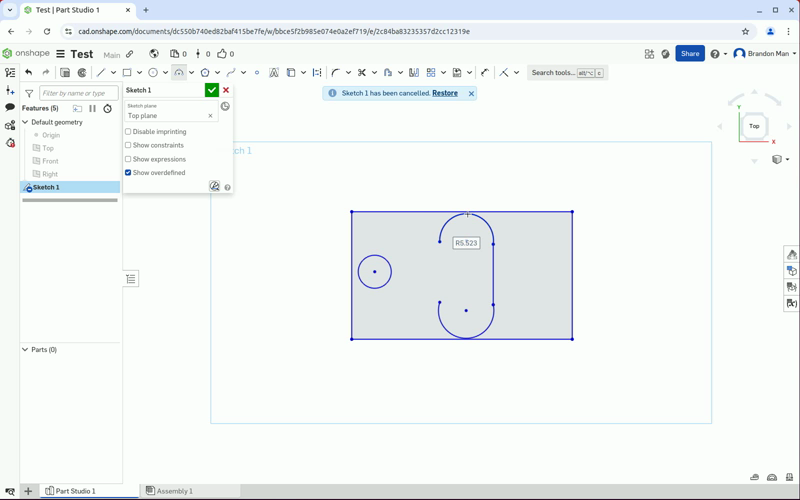
key(l)
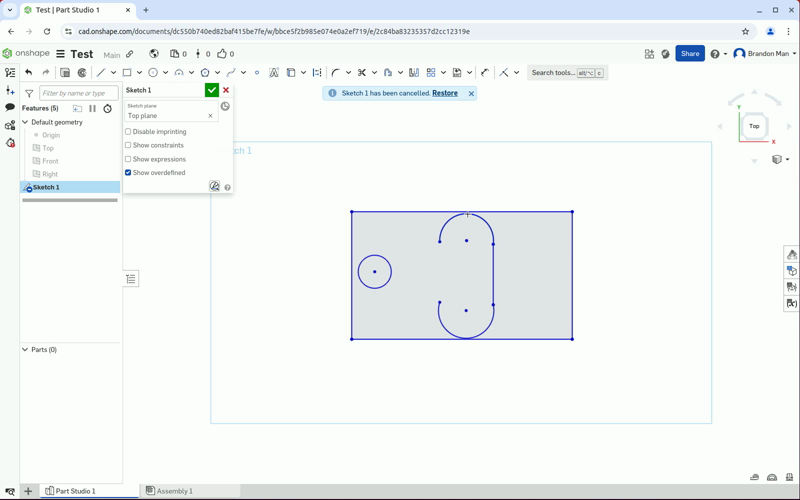
mouse_move(439, 241)
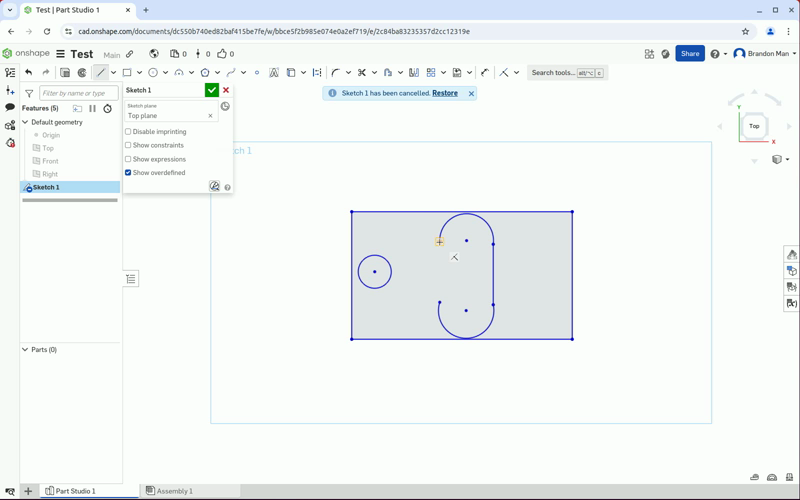
click(439, 241)
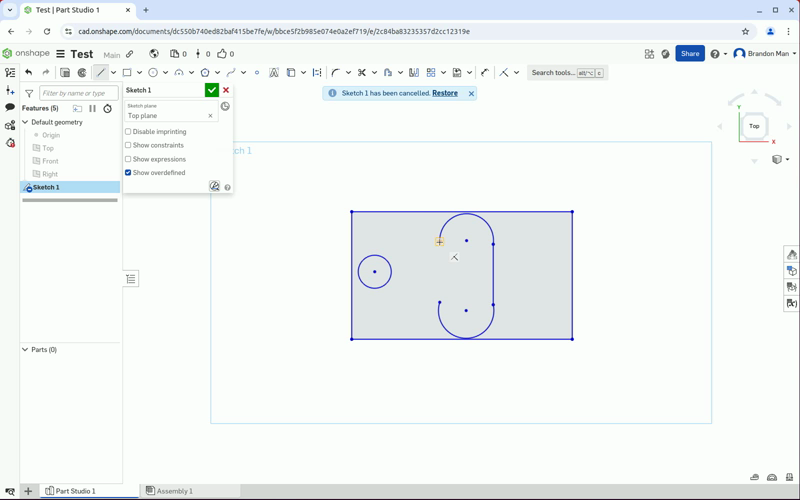
key_down(shift)
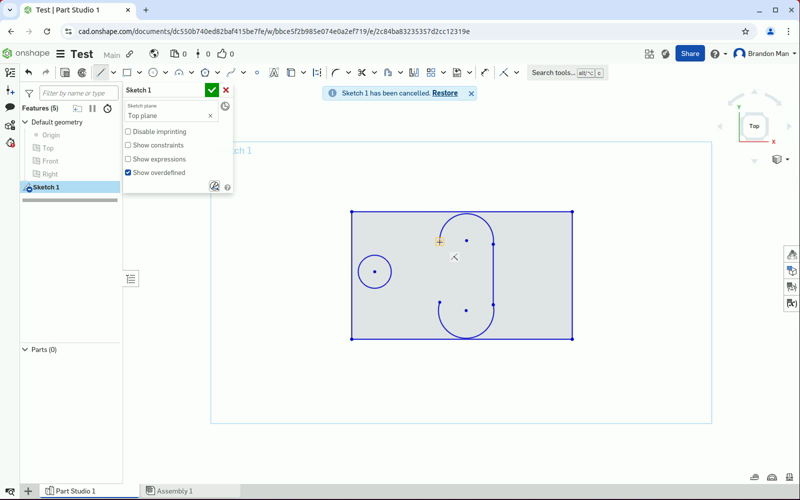
mouse_move(439, 302)
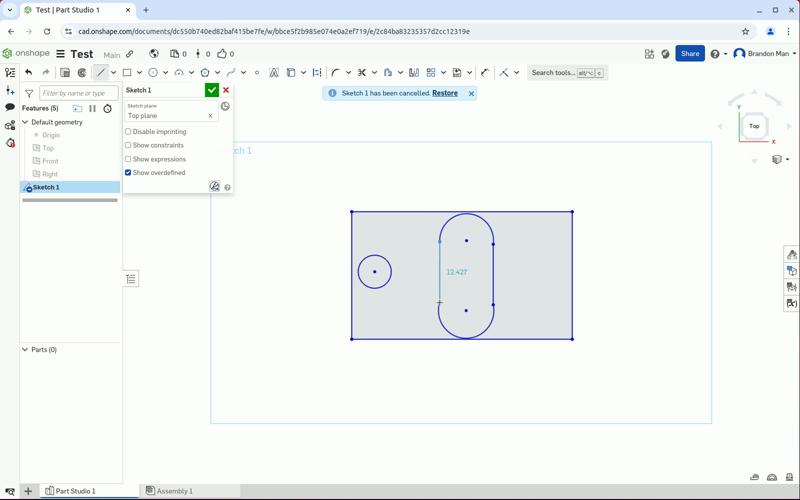
key_up(shift)
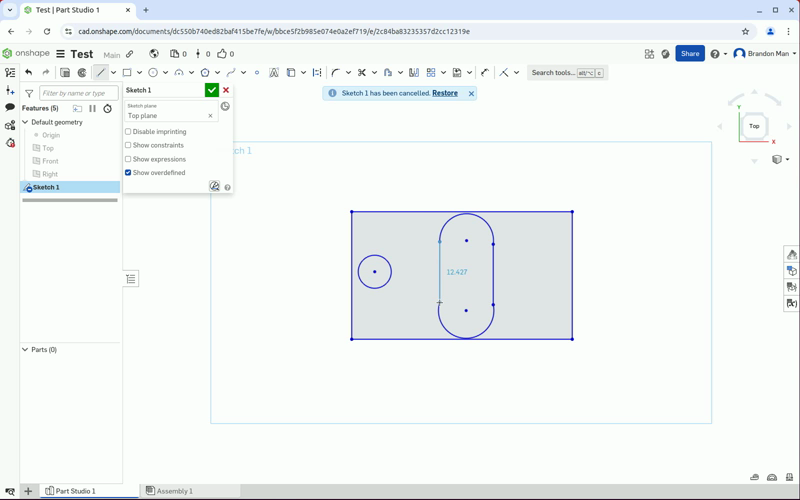
click(439, 302)
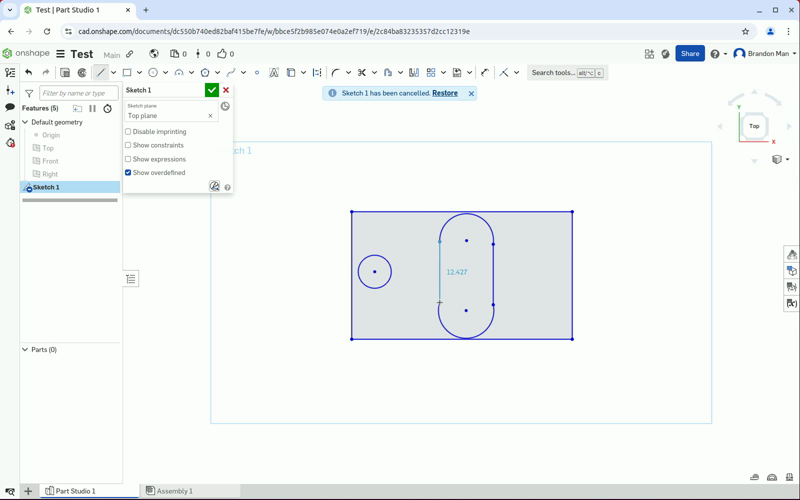
key(esc)
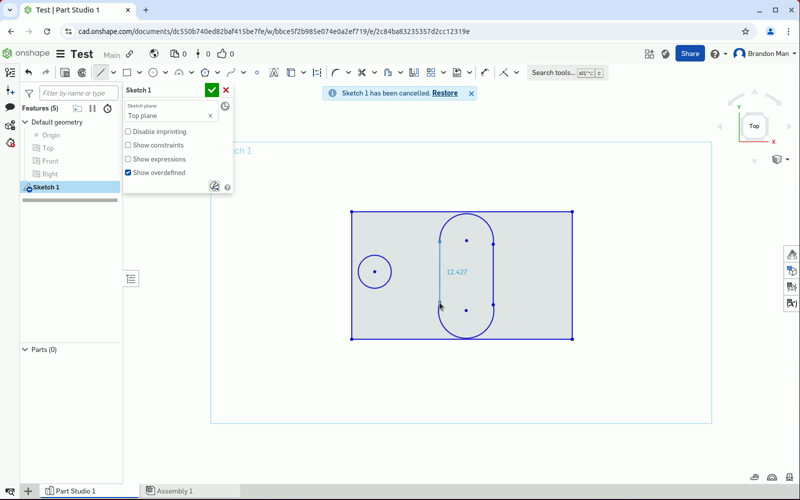
key(c)
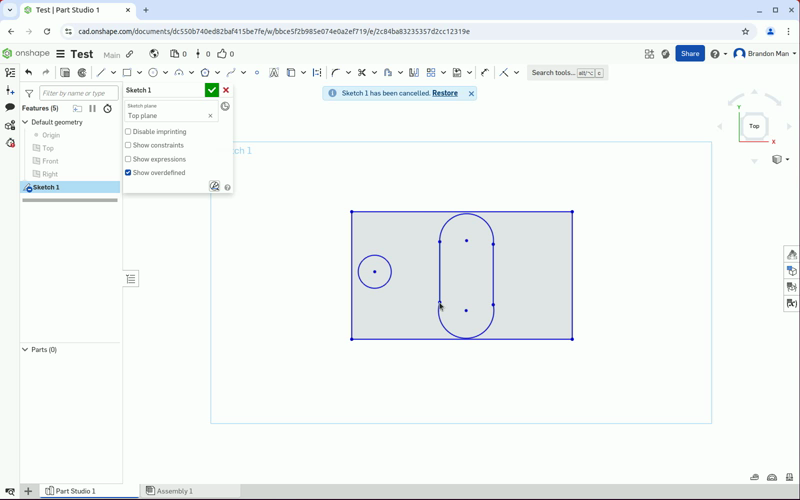
key_down(shift)
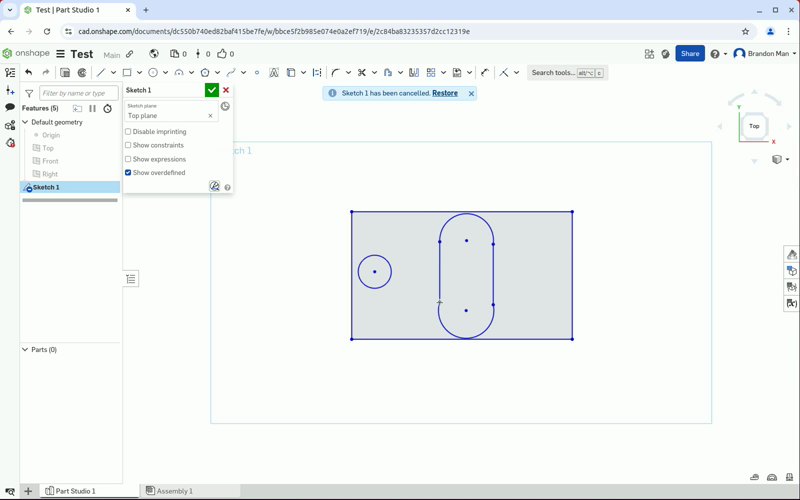
mouse_move(551, 271)
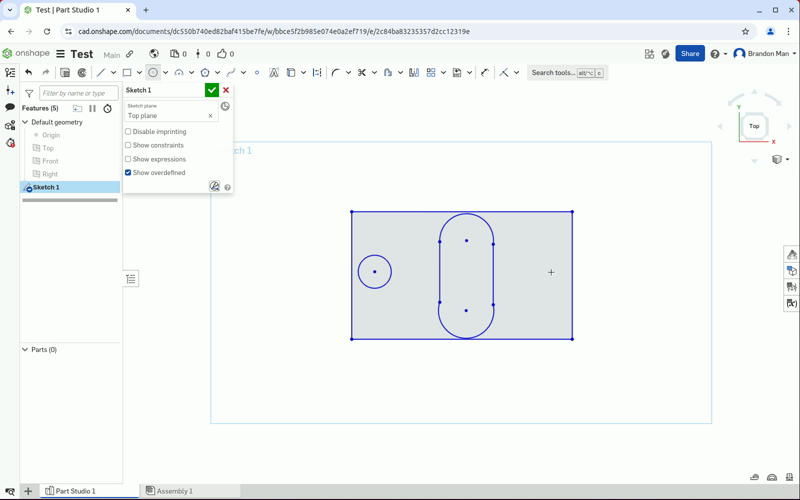
click(551, 271)
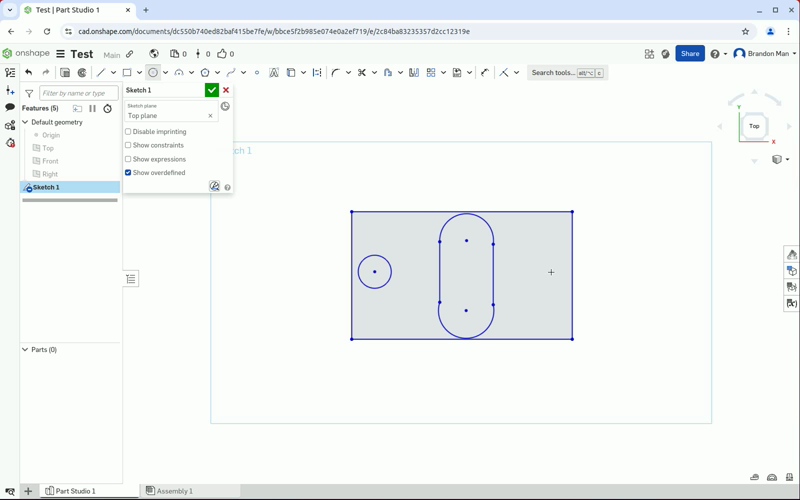
key_up(shift)
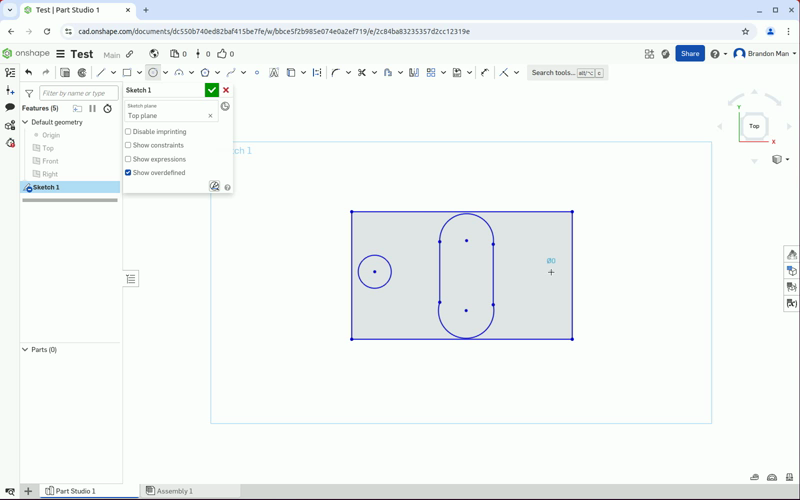
mouse_move(569, 271)
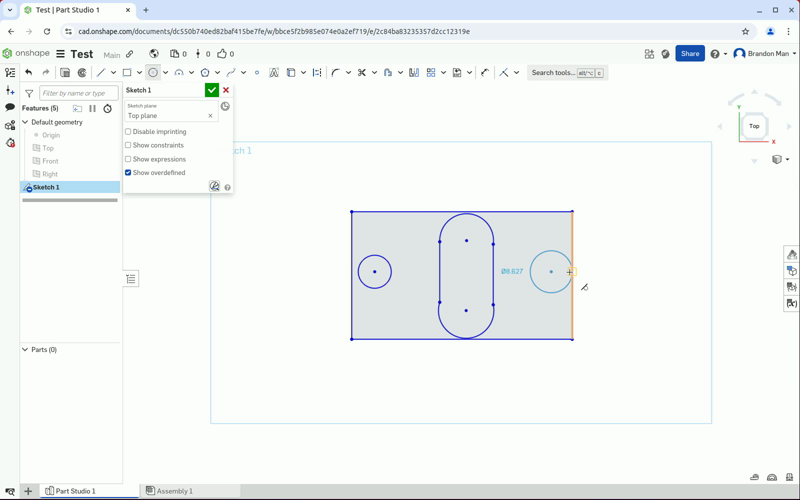
click(569, 271)
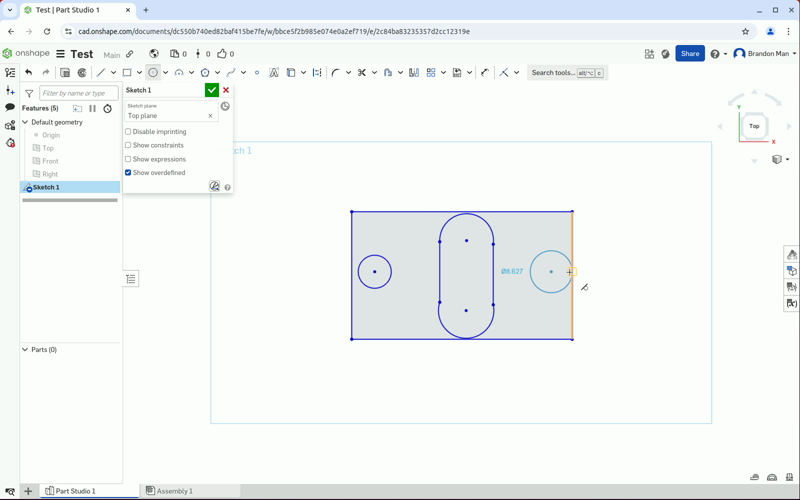
key(esc)
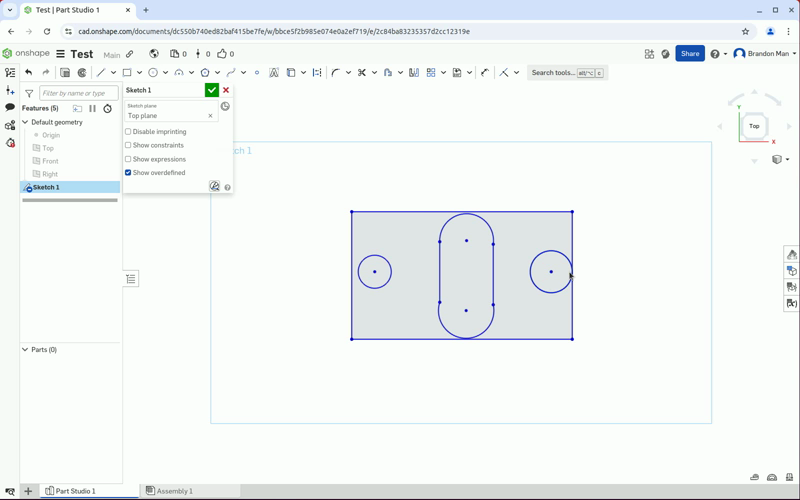
mouse_move(383, 317)
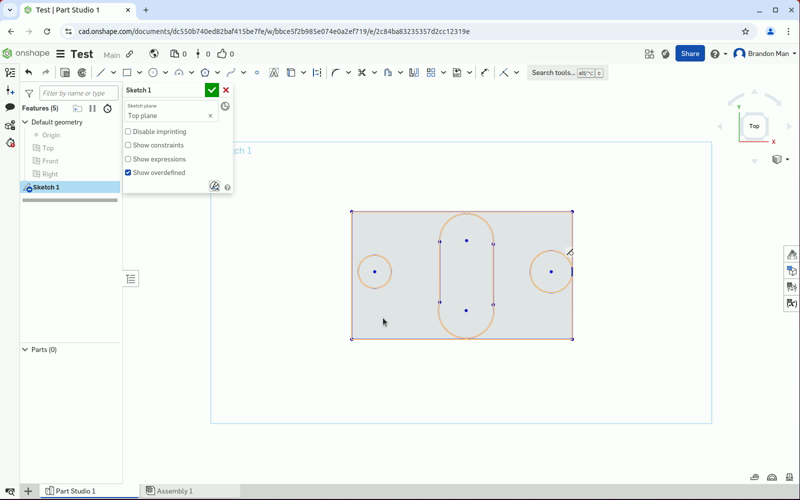
click(383, 317)
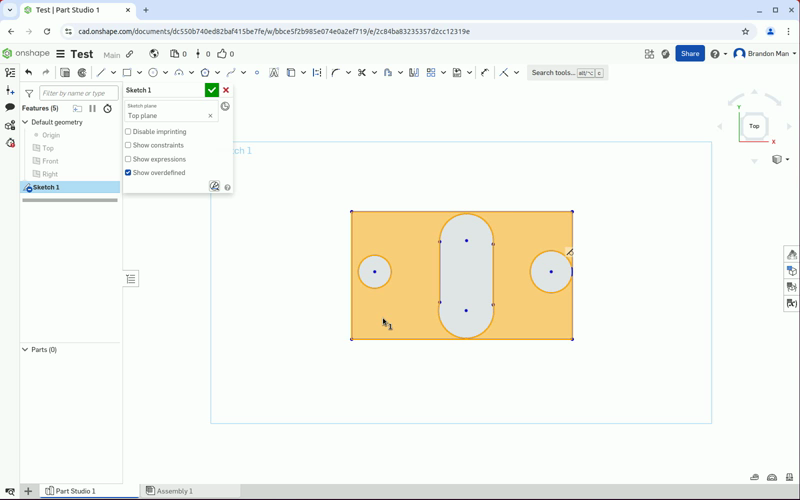
mouse_move(73, 352)
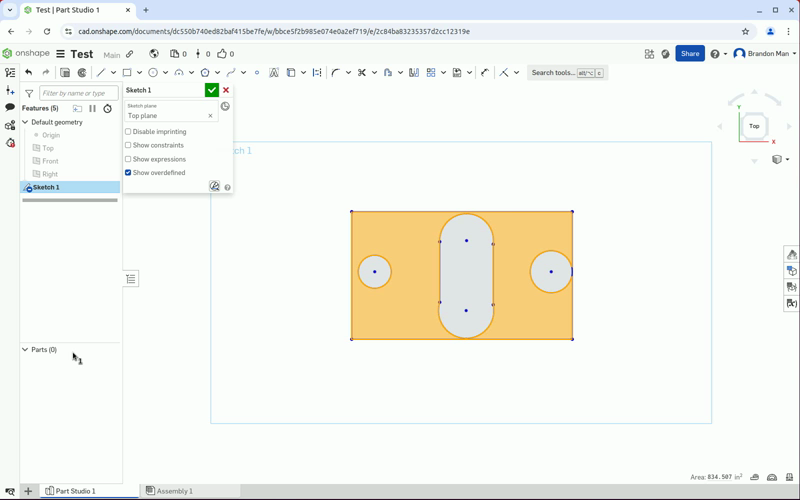
key(shift+y)
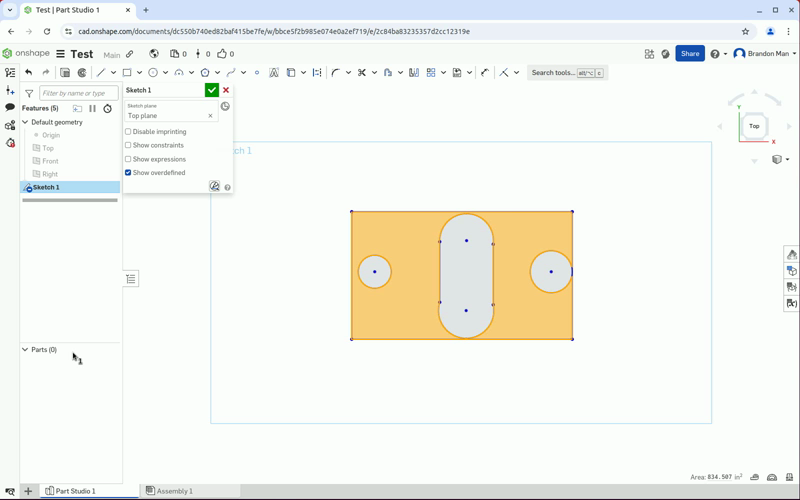
key(shift+e)
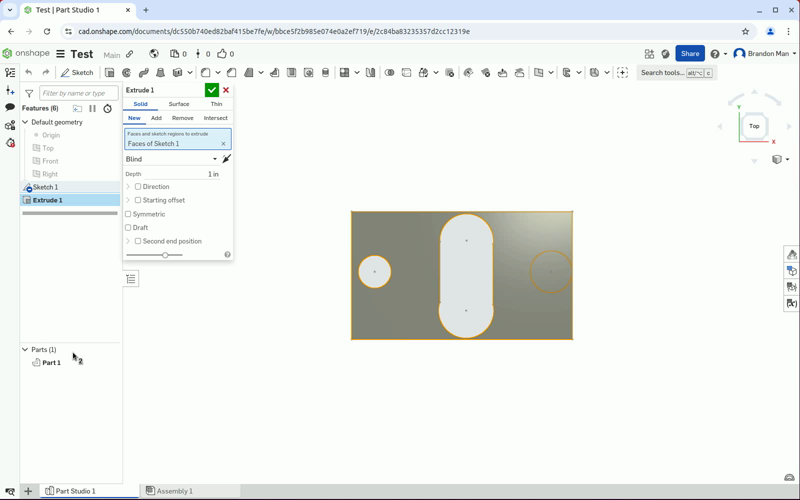
mouse_move(143, 106)
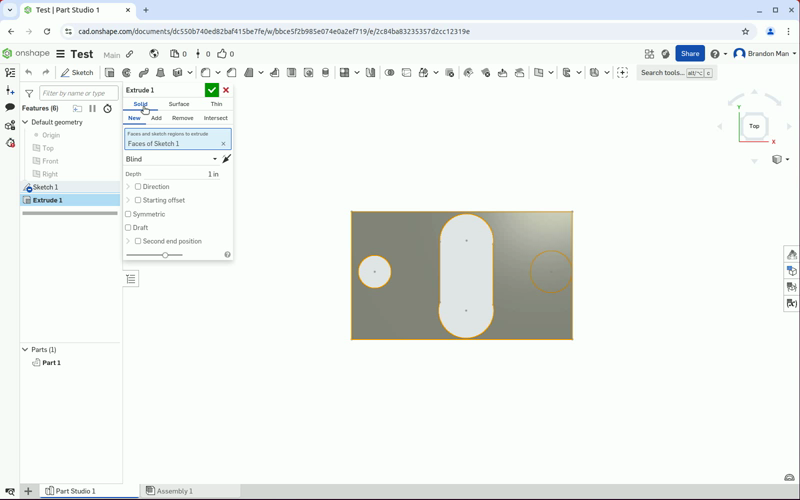
click(143, 106)
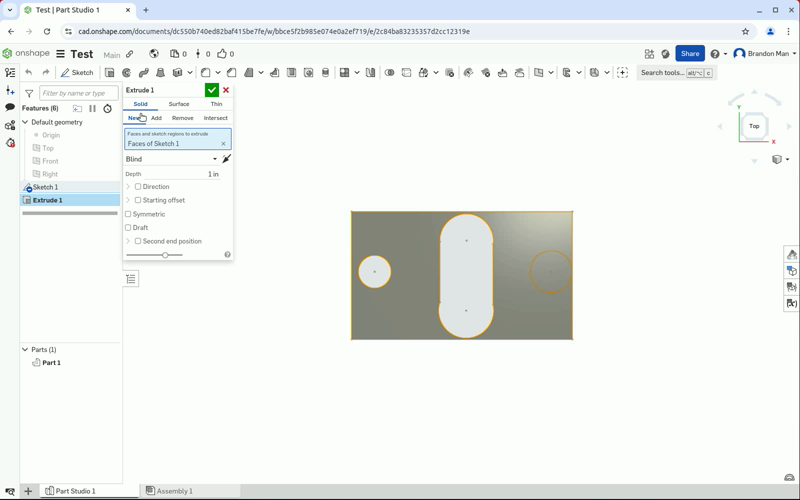
mouse_move(137, 120)
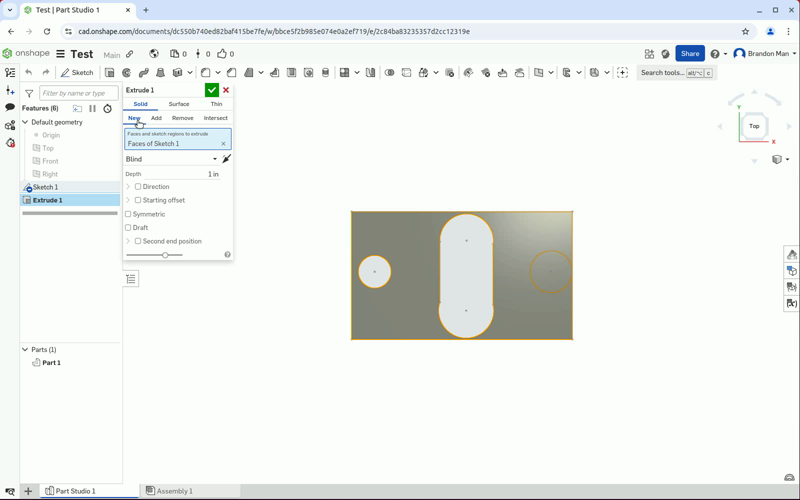
click(137, 120)
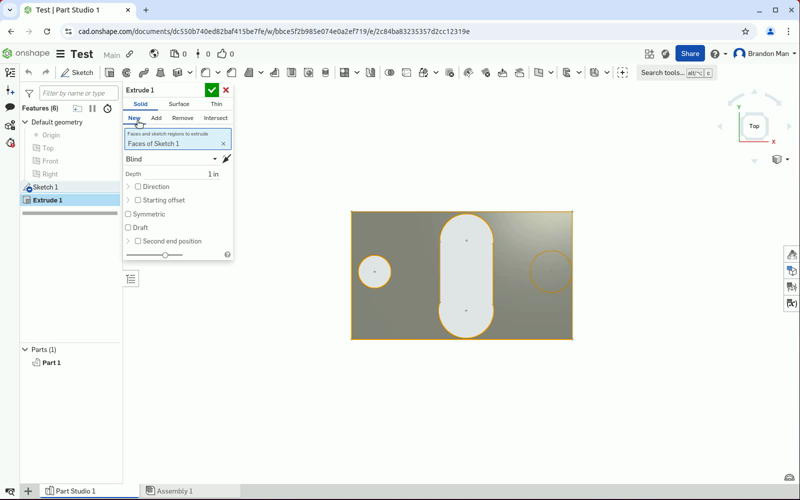
key(tab, 4)
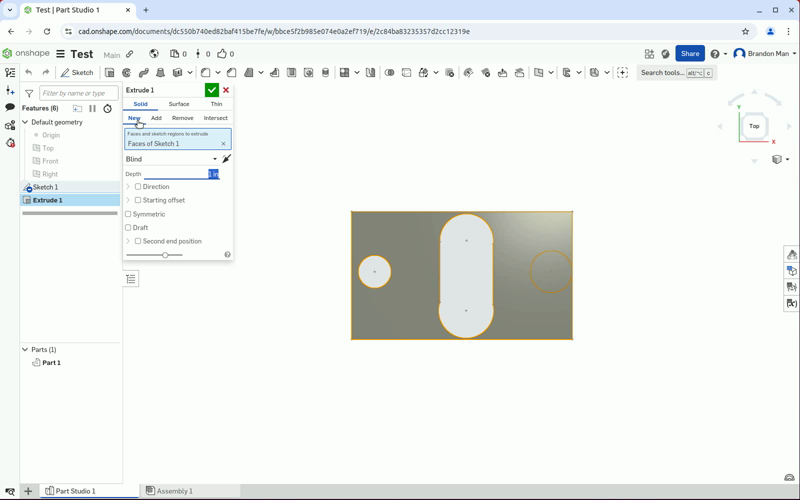
text(15.165)
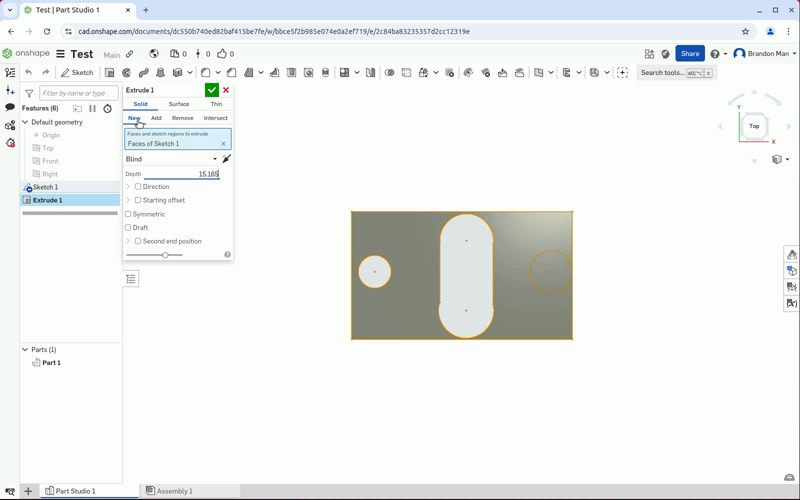
key(enter)
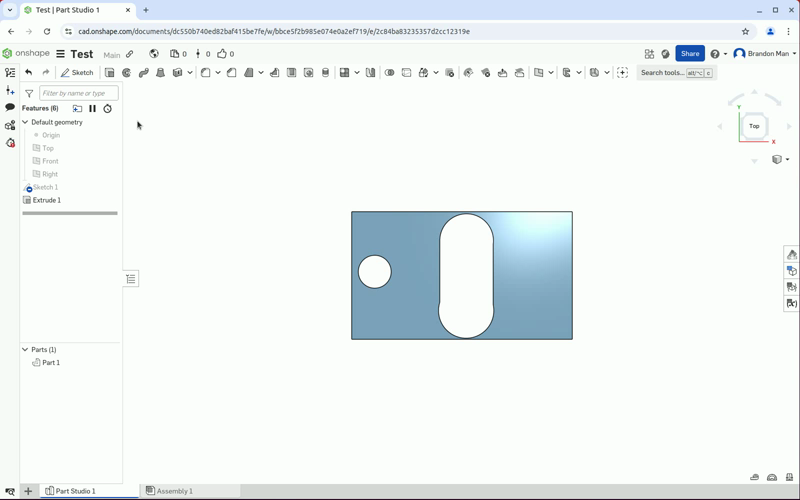
key(shift+h)
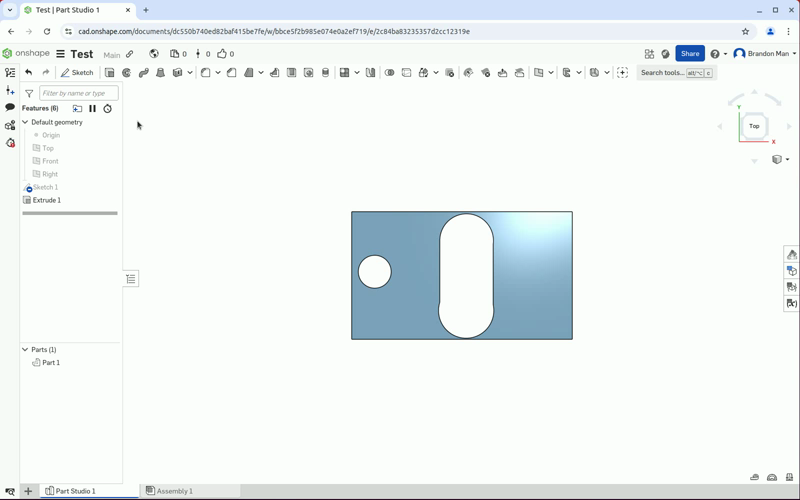
key(shift+h)
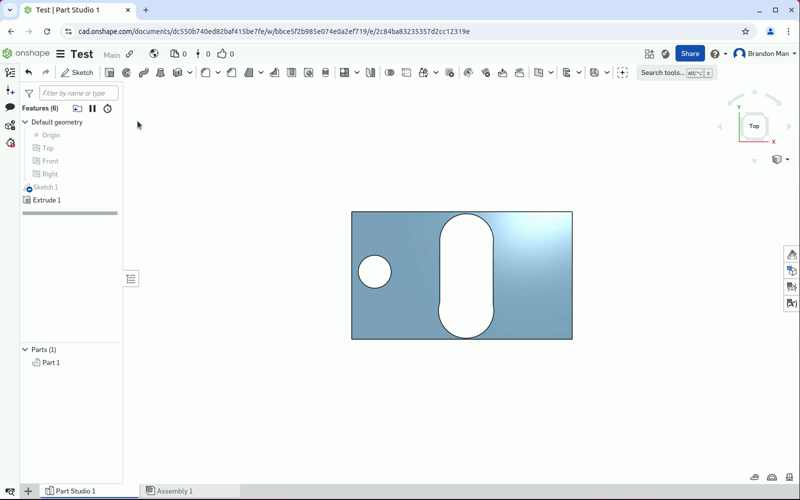
mouse_move(73, 189)
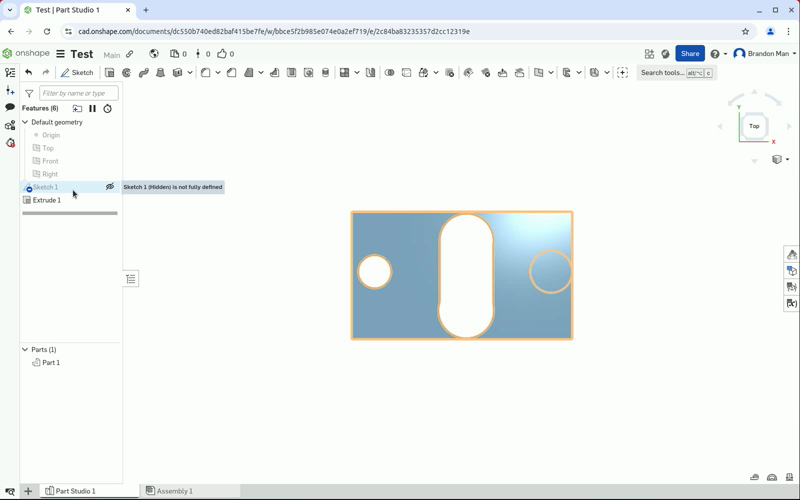
click(73, 189)
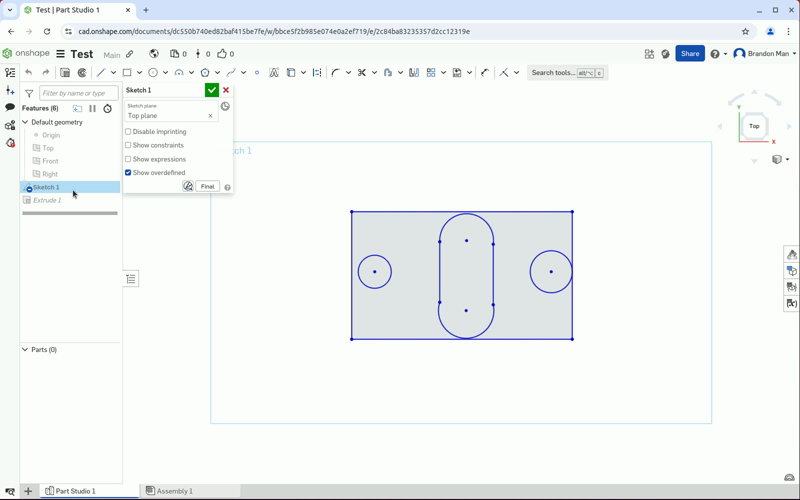
mouse_move(229, 92)
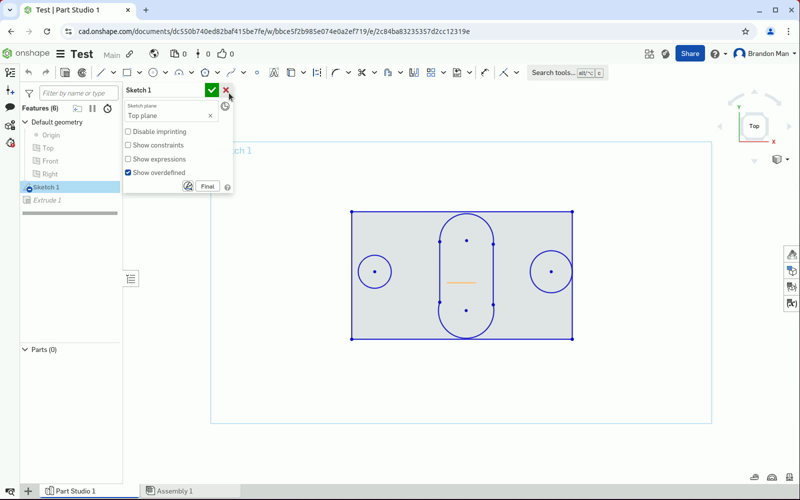
click(229, 92)
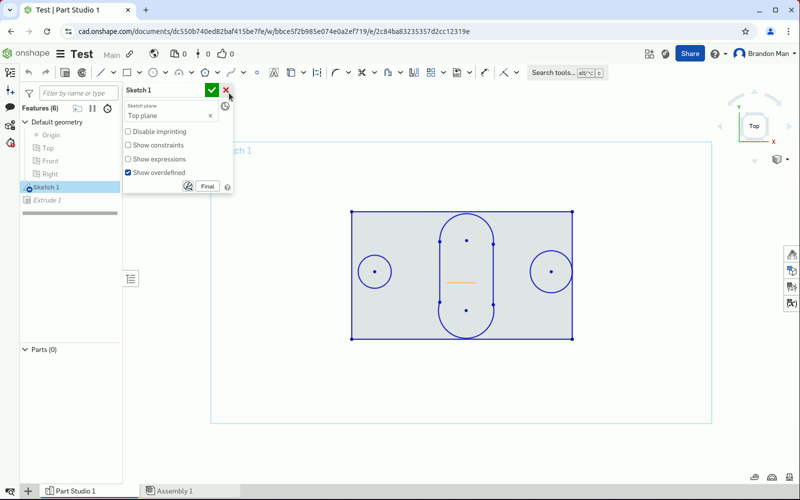
key(shift+s)
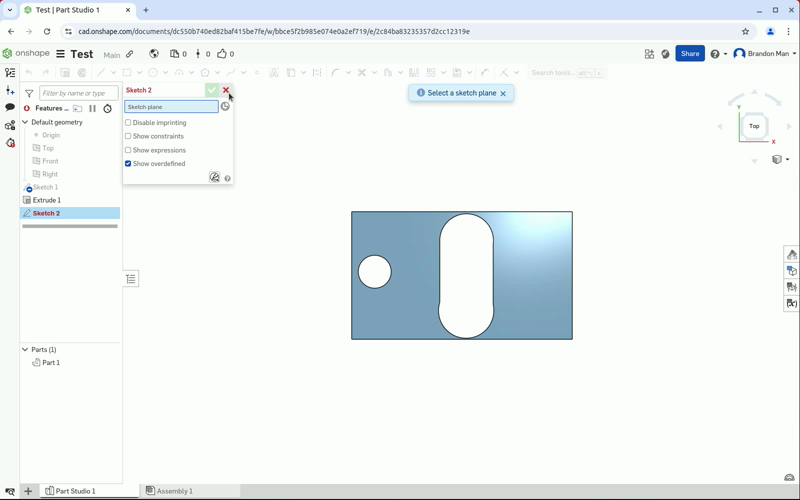
mouse_move(73, 150)
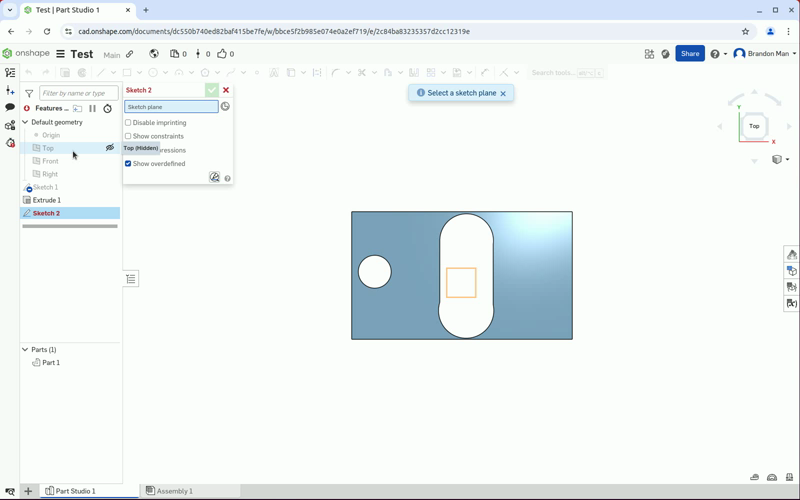
click(73, 150)
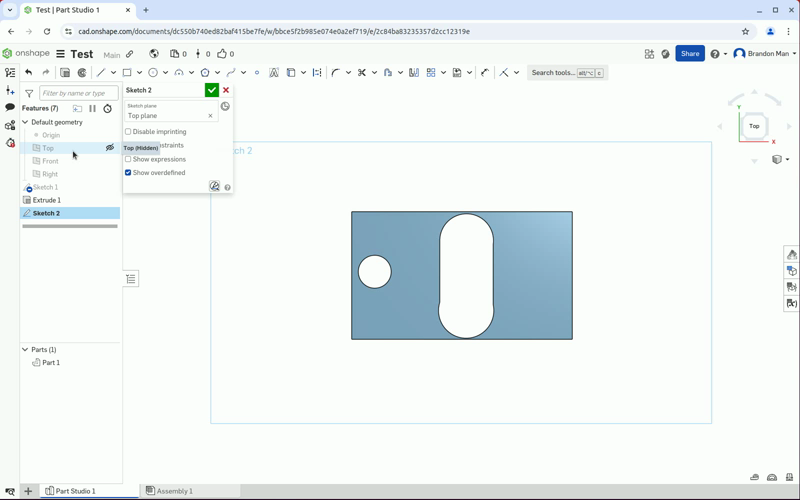
mouse_move(73, 352)
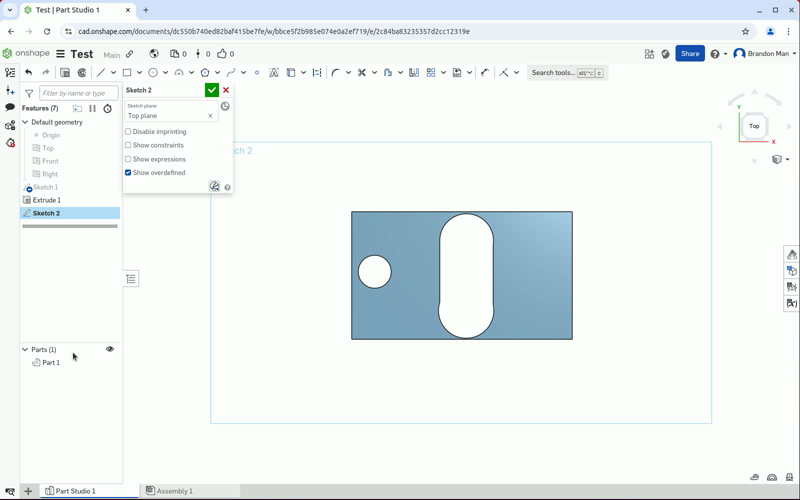
key(y)
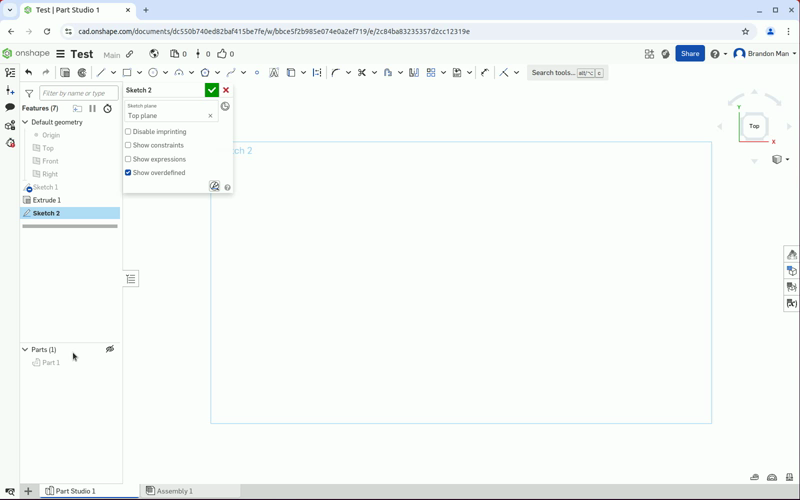
key(a)
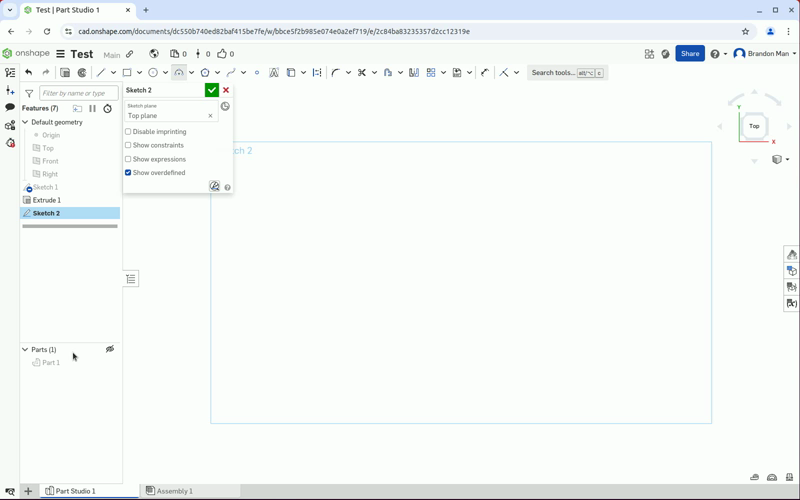
key_down(shift)
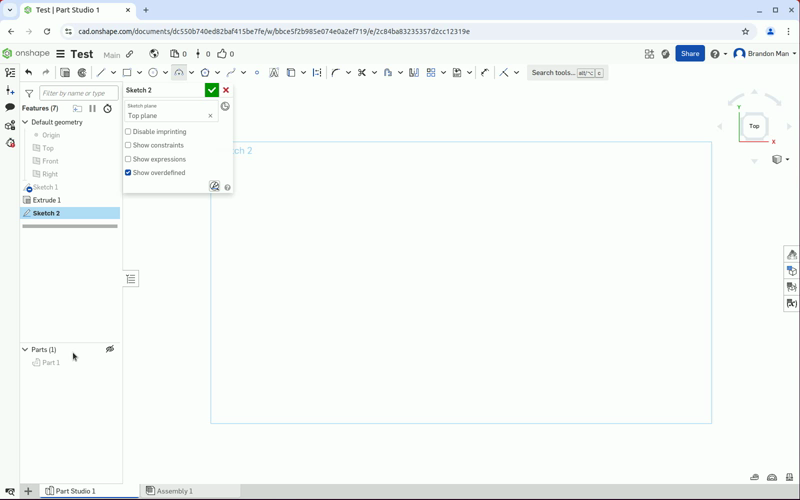
mouse_move(439, 300)
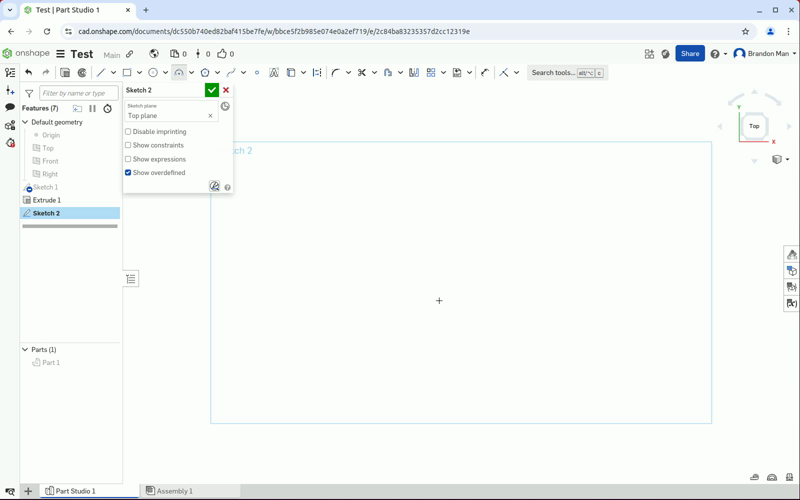
click(439, 300)
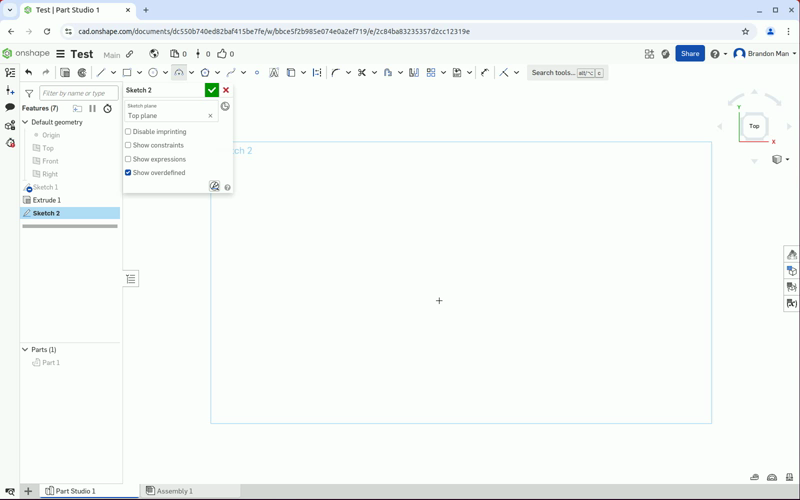
key_up(shift)
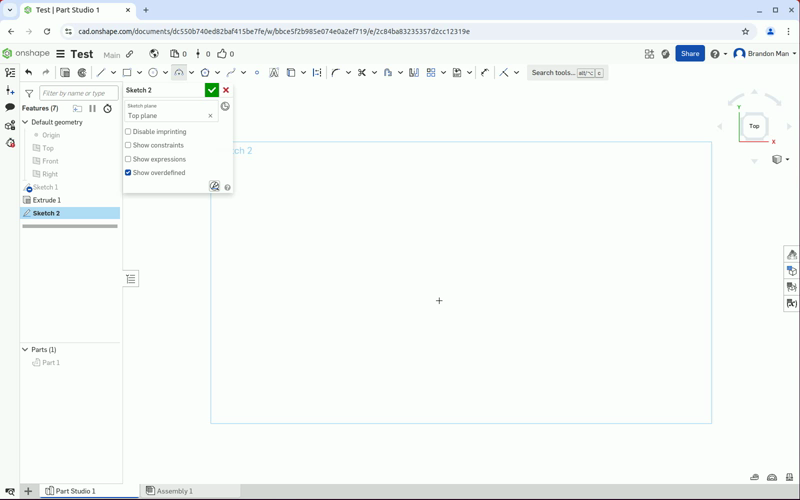
key_down(shift)
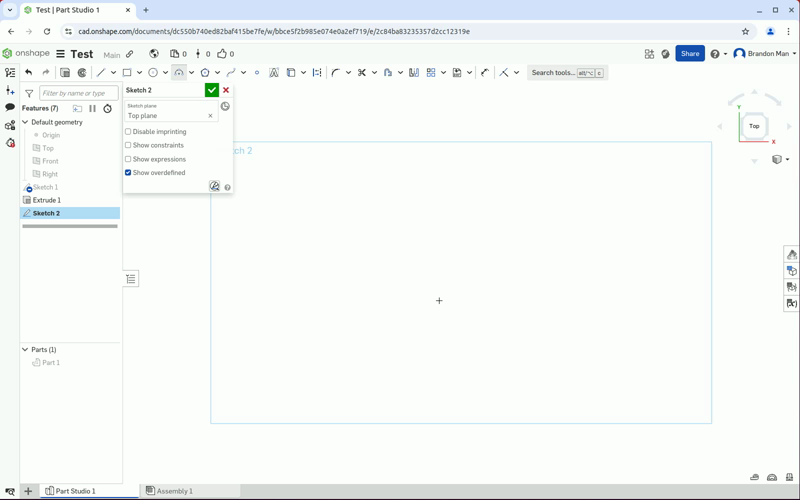
mouse_move(493, 304)
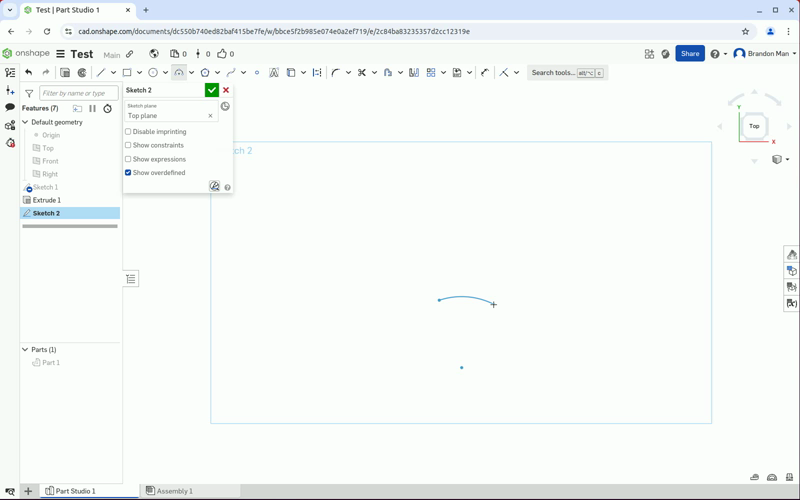
click(493, 304)
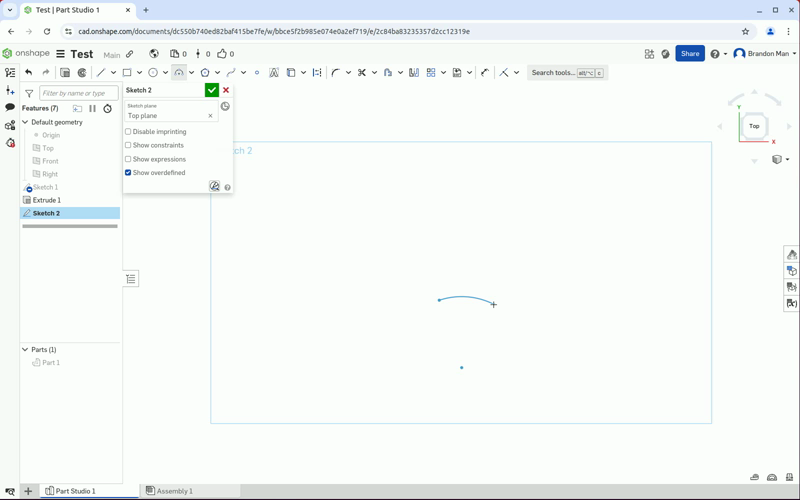
mouse_move(464, 337)
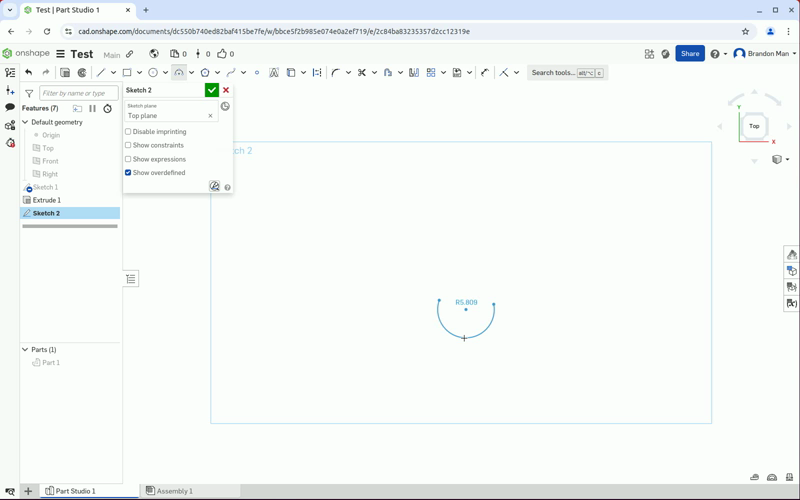
click(464, 337)
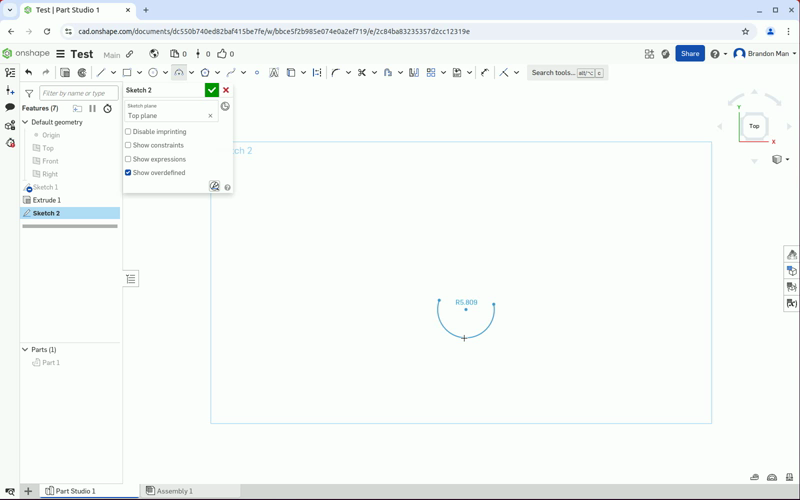
key_up(shift)
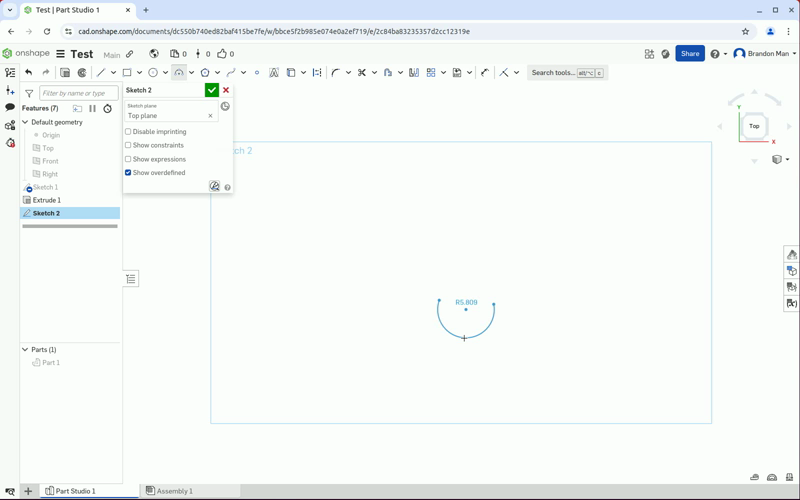
key(esc)
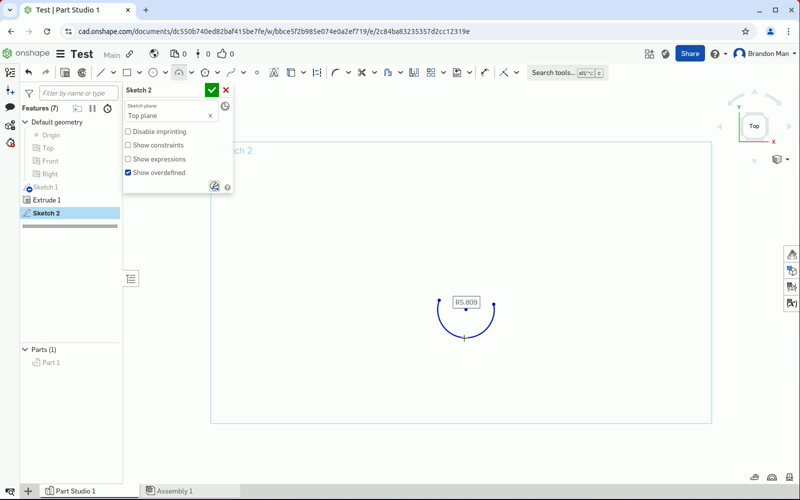
key(l)
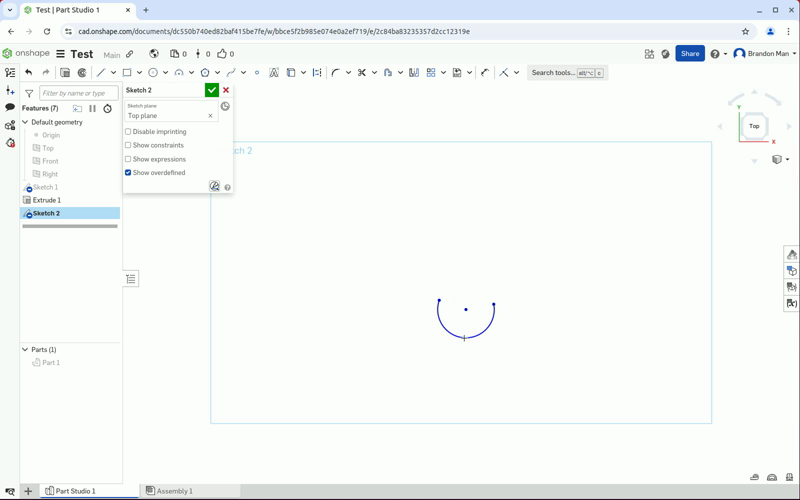
mouse_move(493, 304)
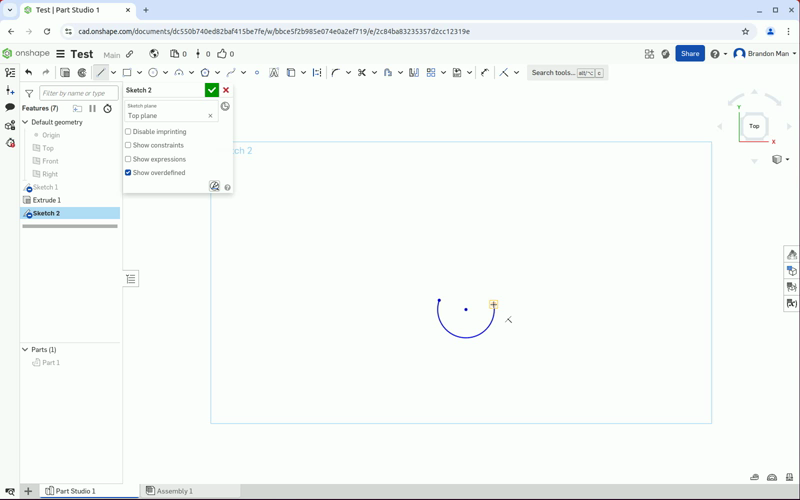
click(493, 304)
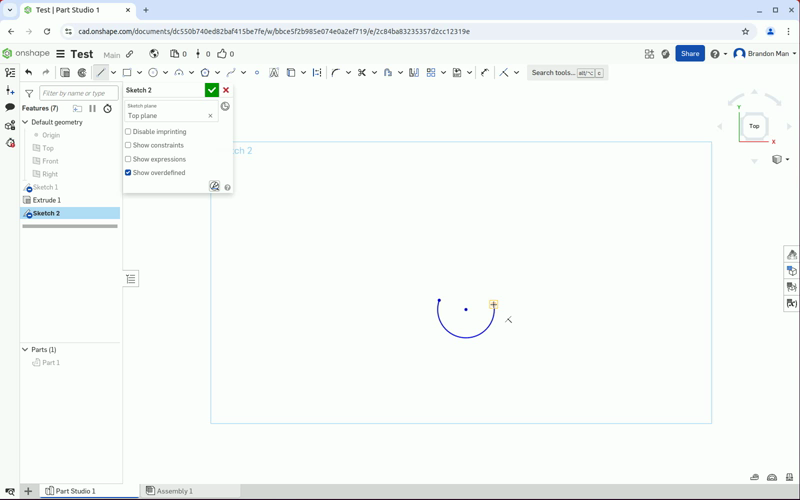
key_down(shift)
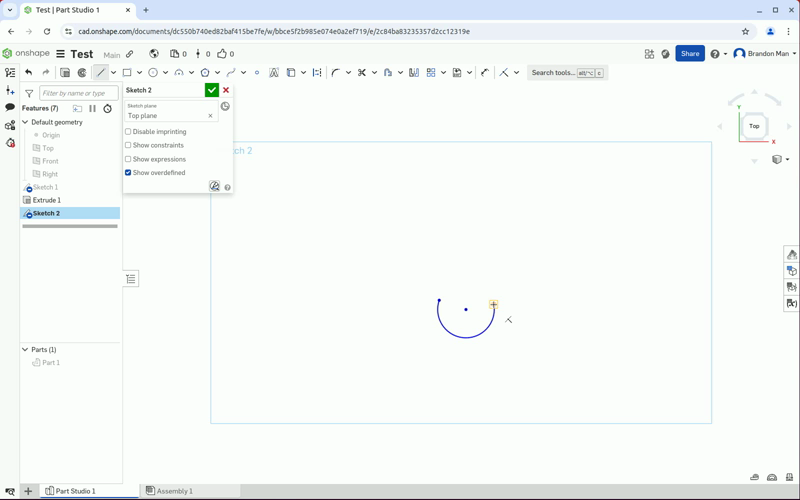
mouse_move(493, 243)
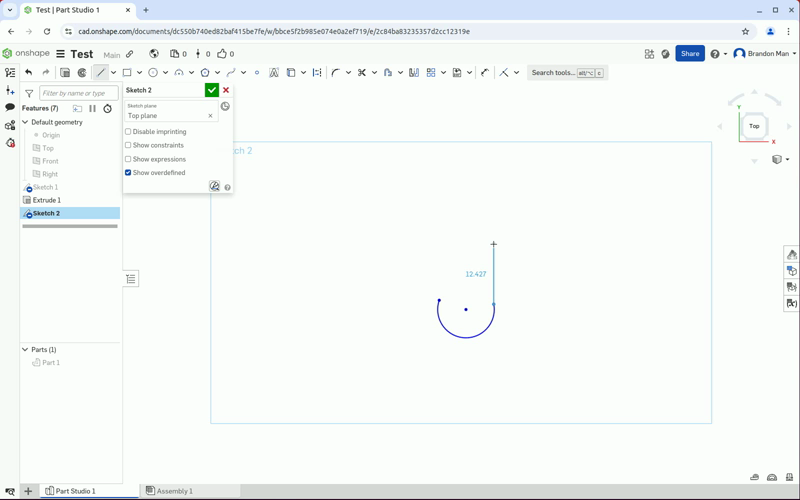
click(493, 243)
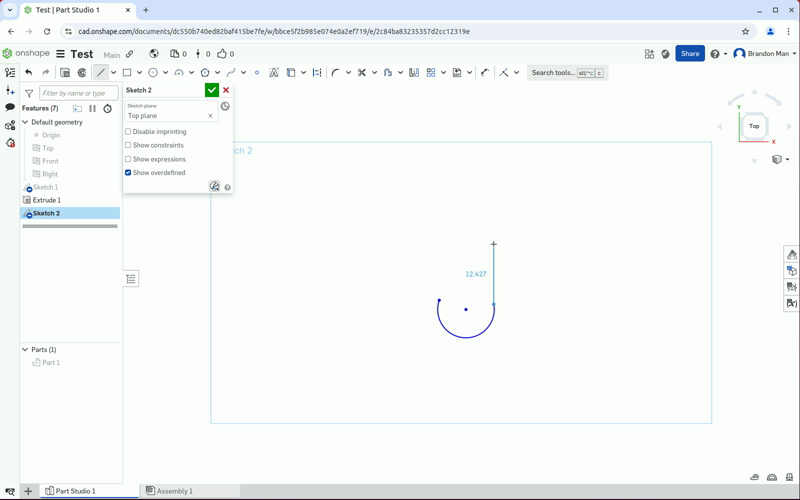
key_up(shift)
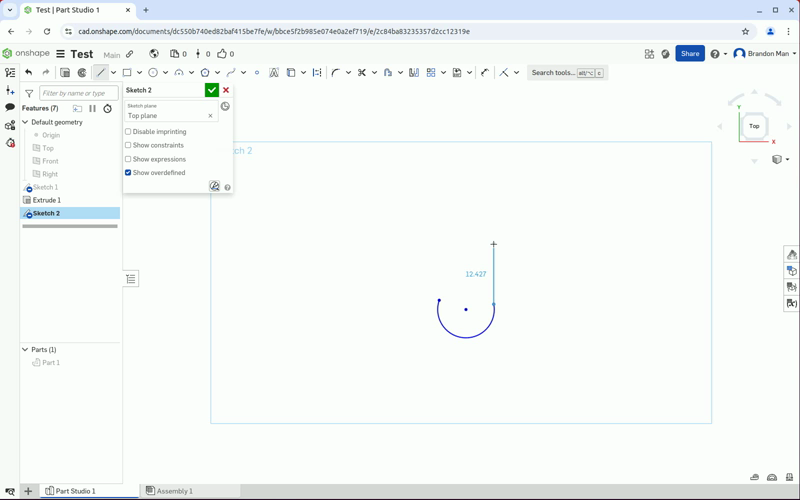
key(esc)
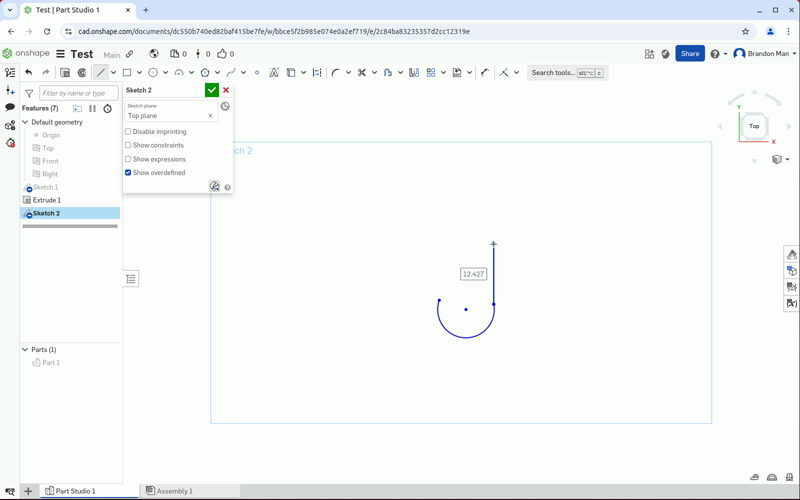
key(a)
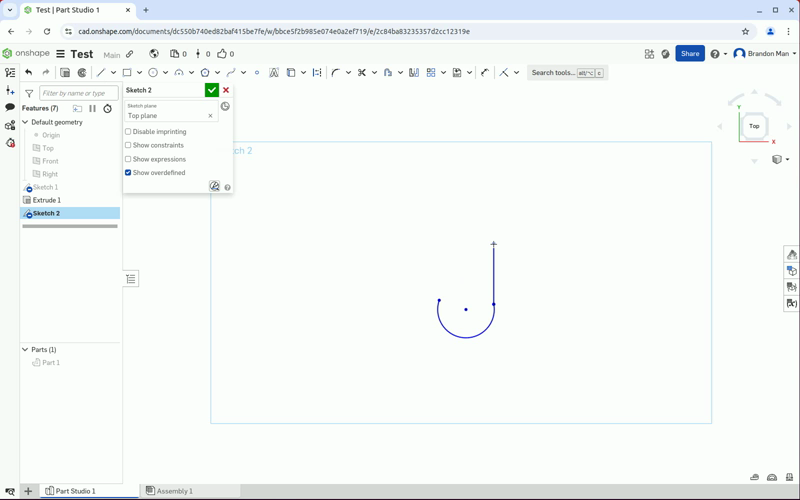
mouse_move(493, 243)
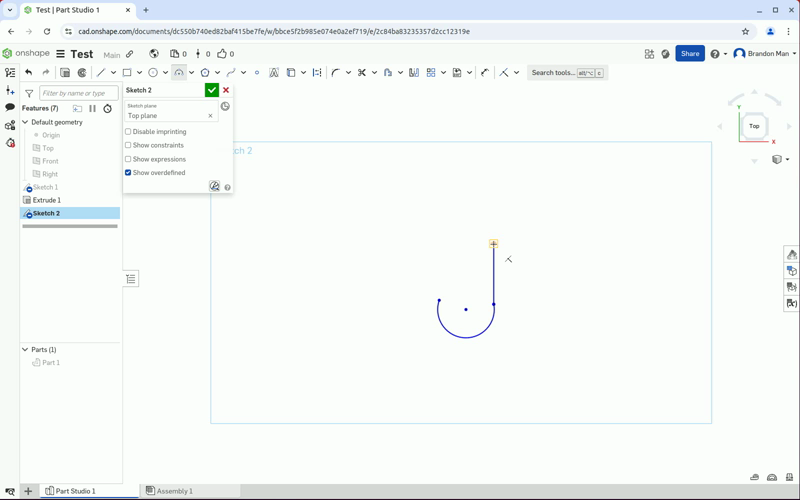
click(493, 243)
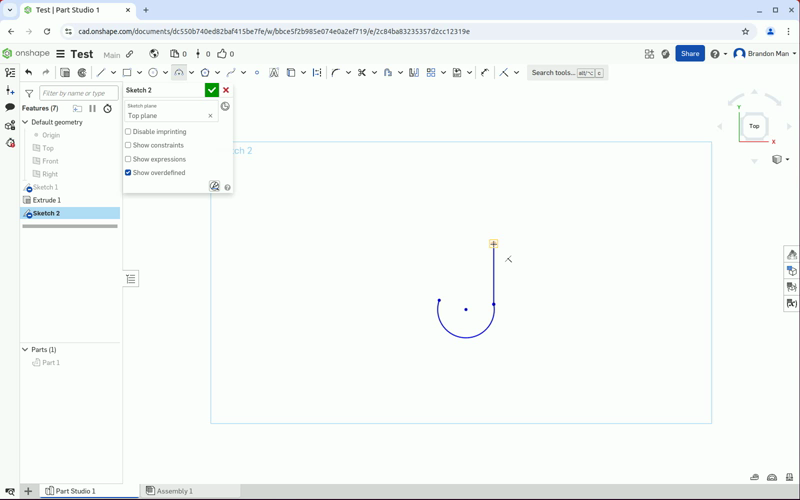
key_down(shift)
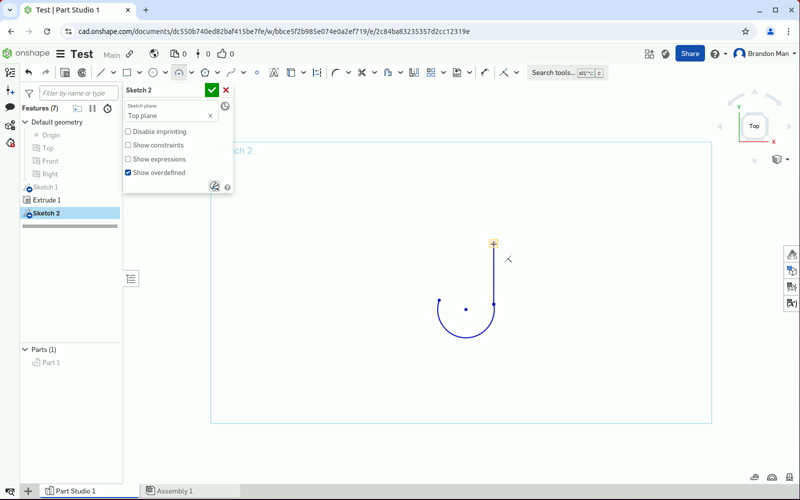
mouse_move(439, 240)
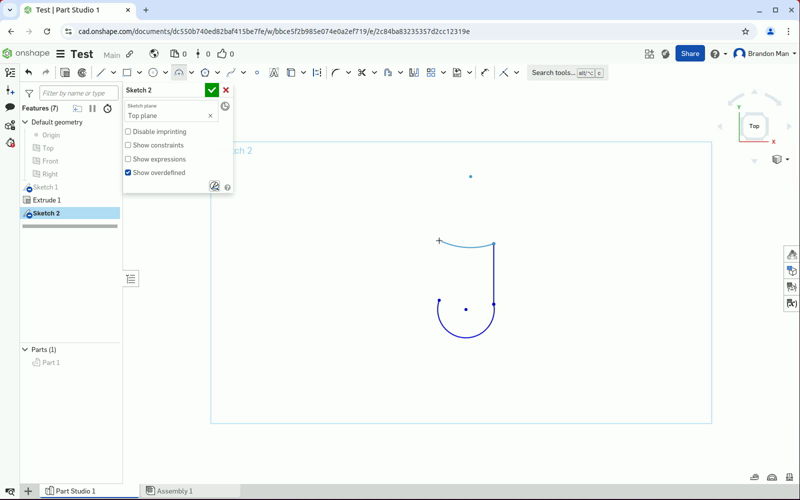
click(439, 240)
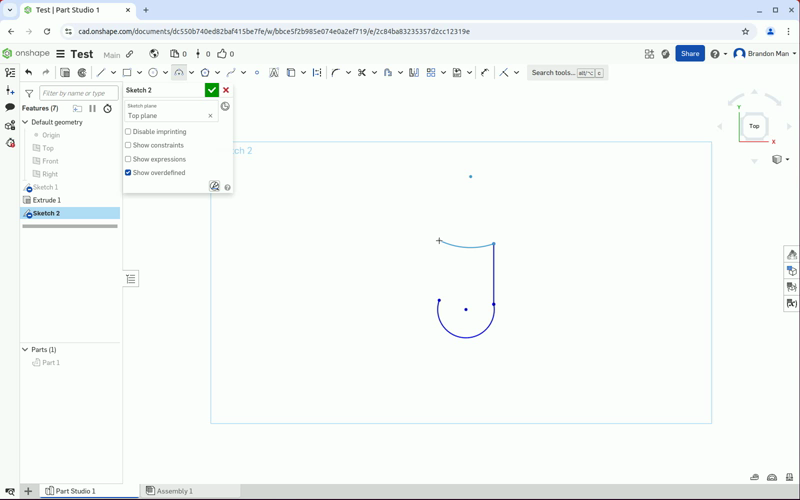
mouse_move(468, 212)
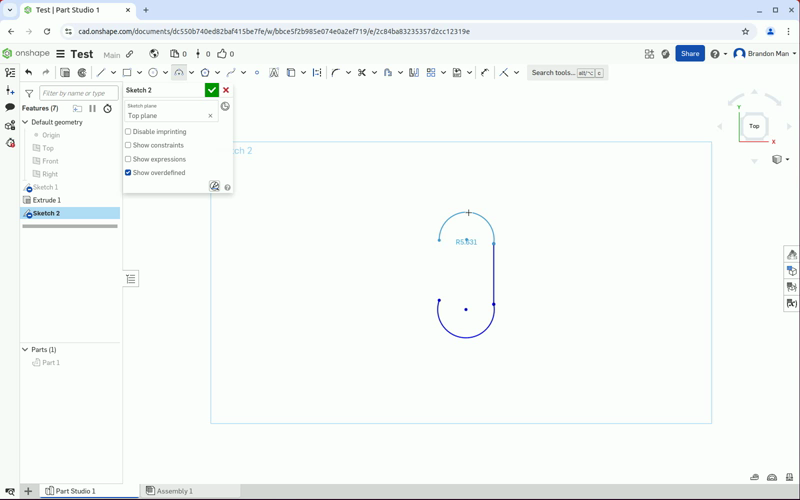
click(468, 212)
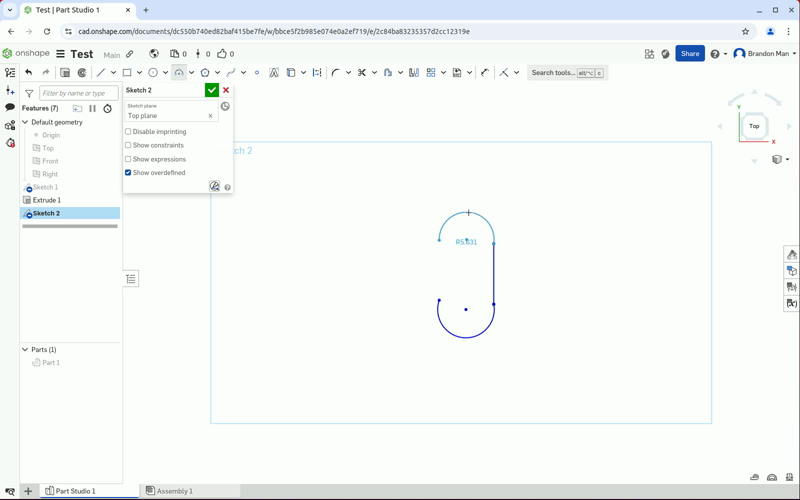
key_up(shift)
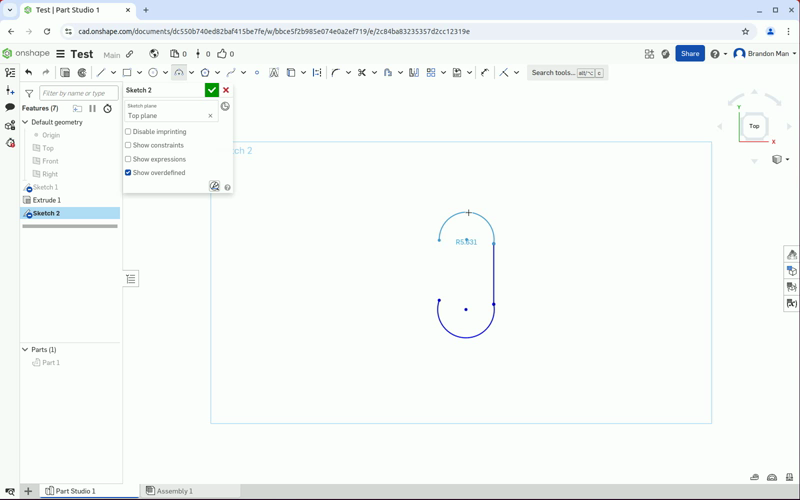
key(esc)
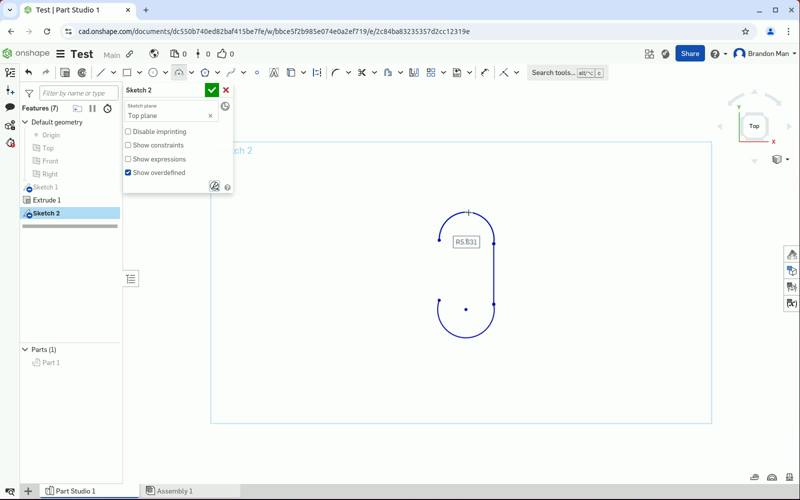
key(l)
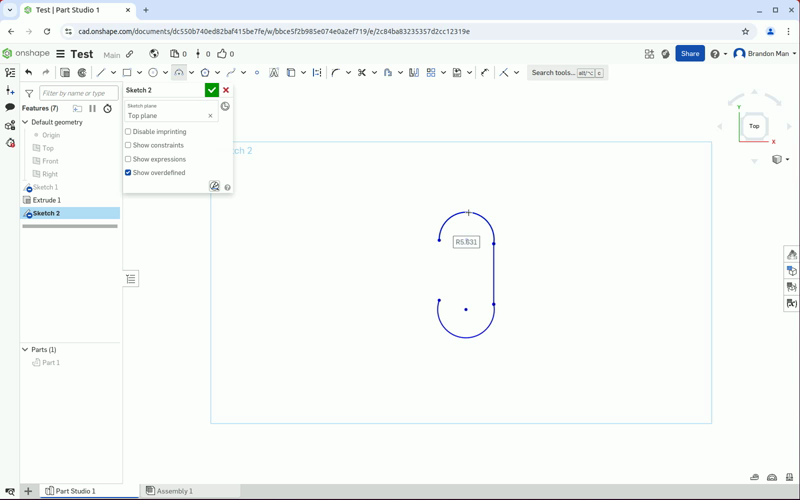
mouse_move(439, 240)
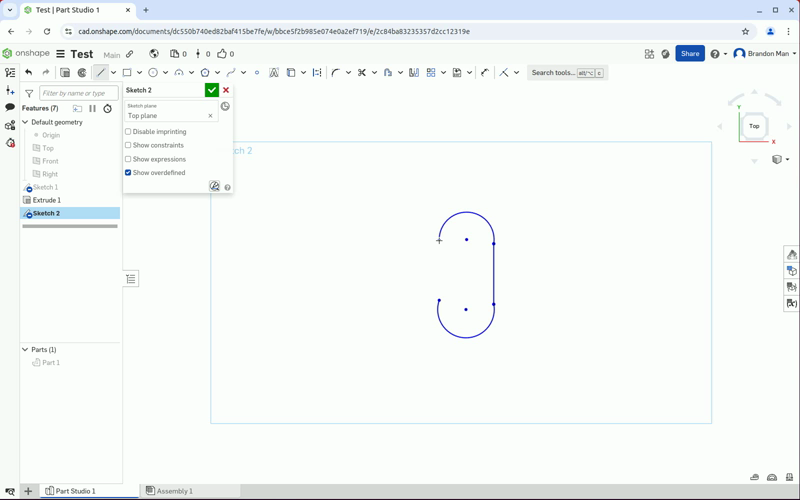
click(439, 240)
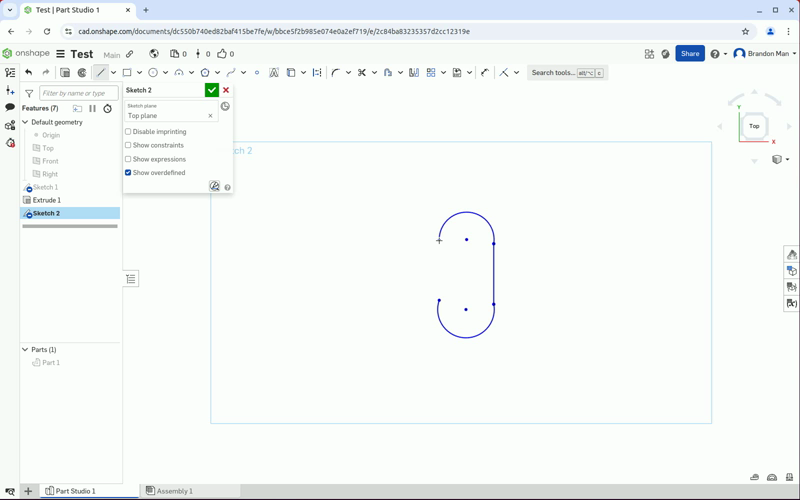
key_down(shift)
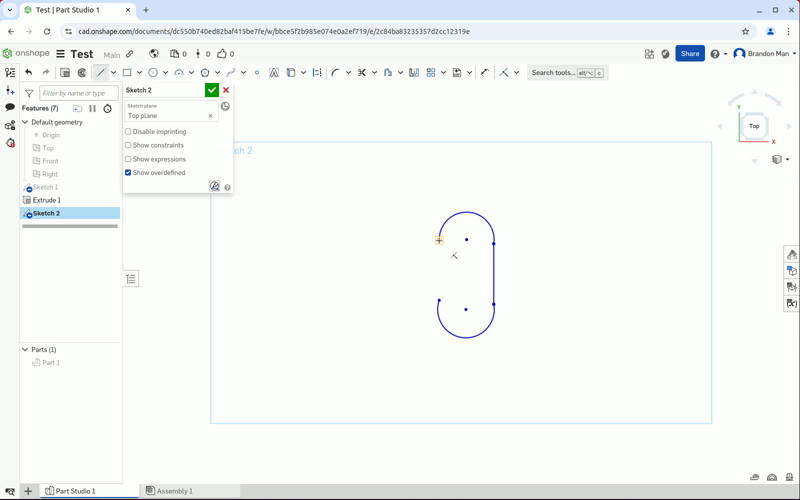
mouse_move(439, 300)
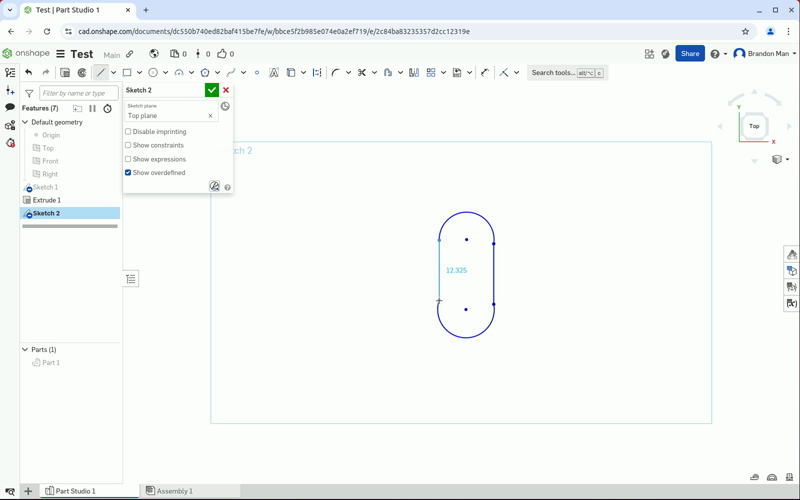
key_up(shift)
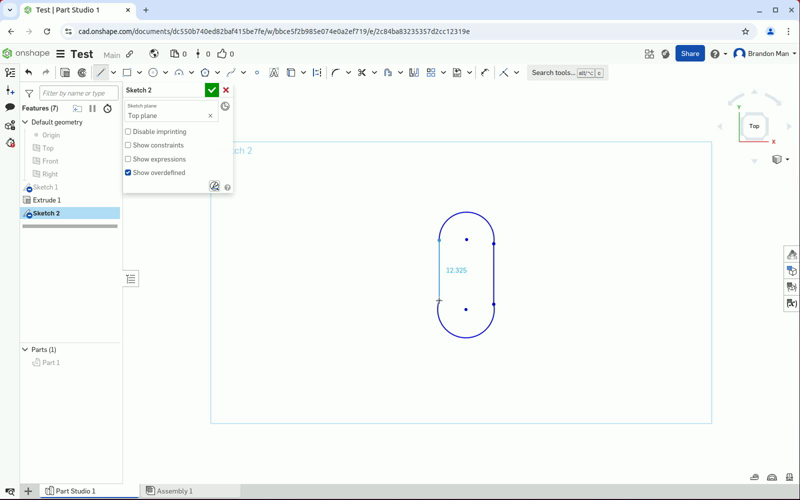
click(439, 300)
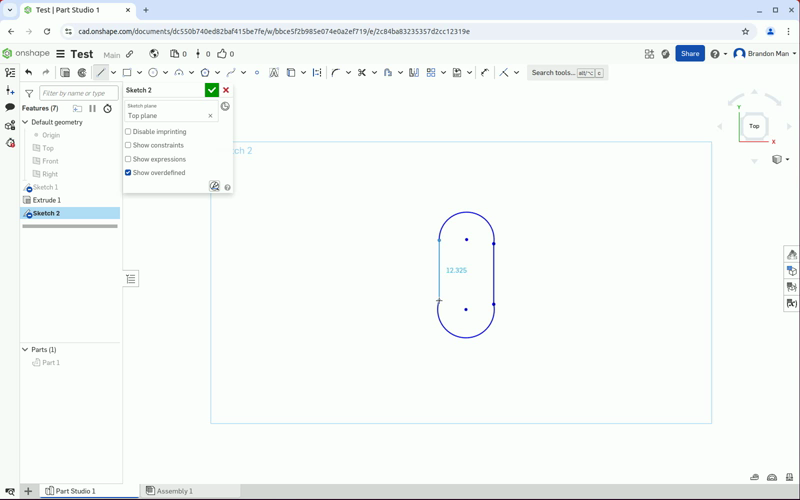
key(esc)
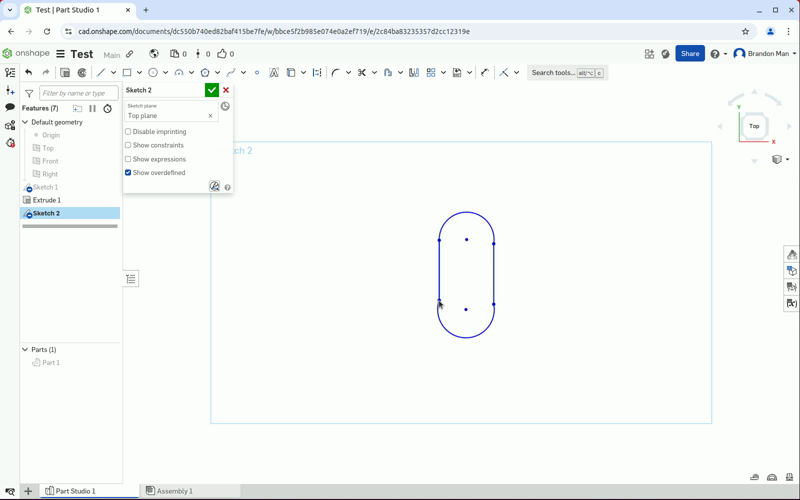
mouse_move(480, 284)
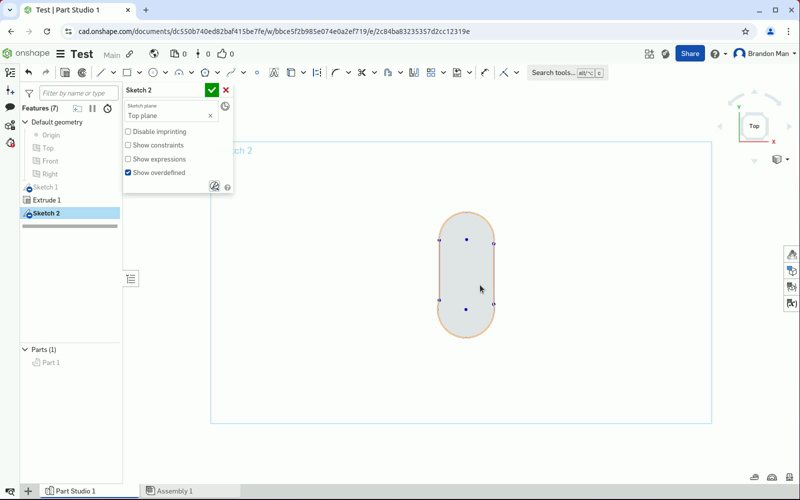
click(480, 284)
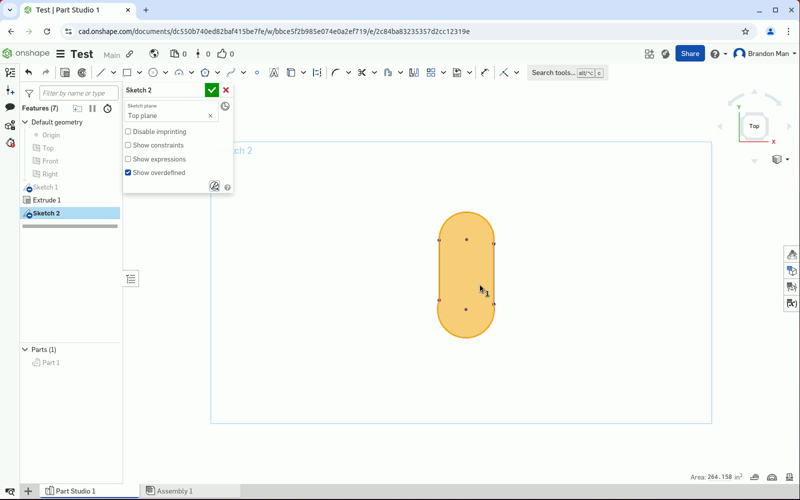
mouse_move(73, 352)
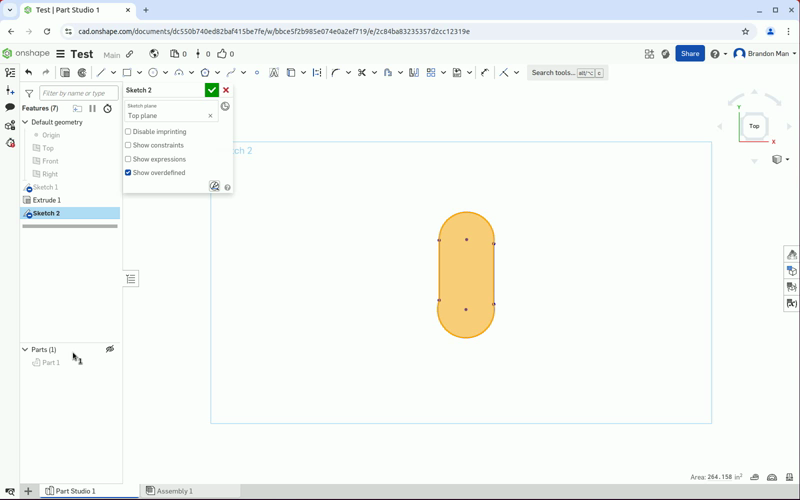
key(shift+y)
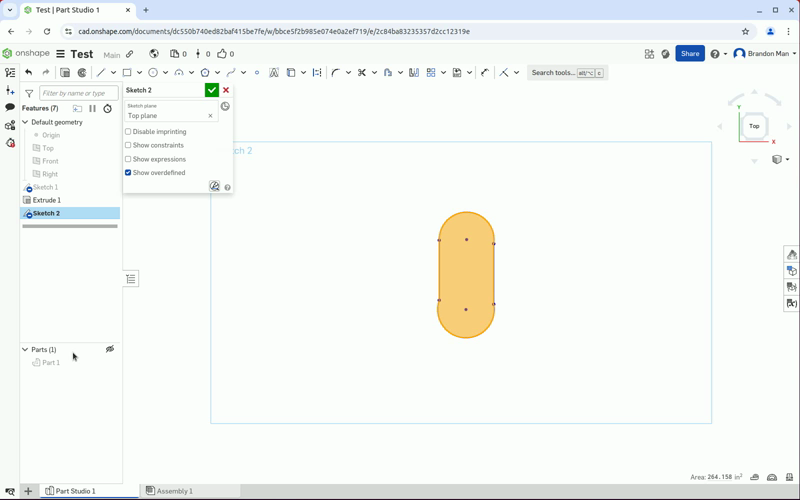
key(shift+e)
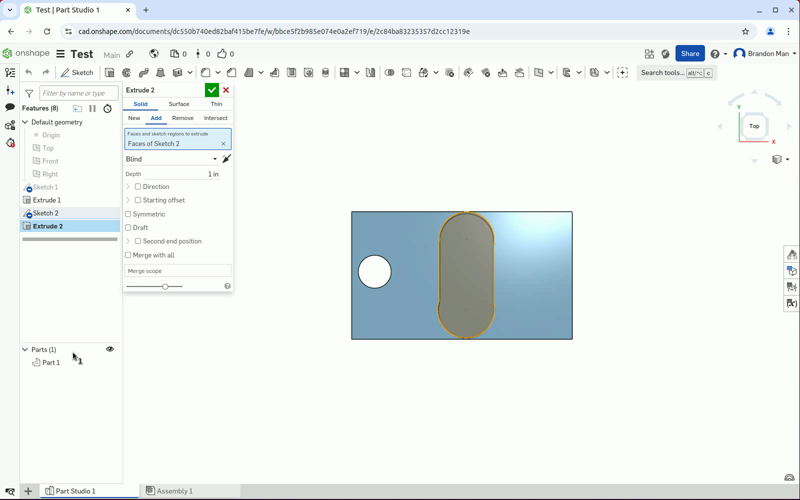
mouse_move(143, 106)
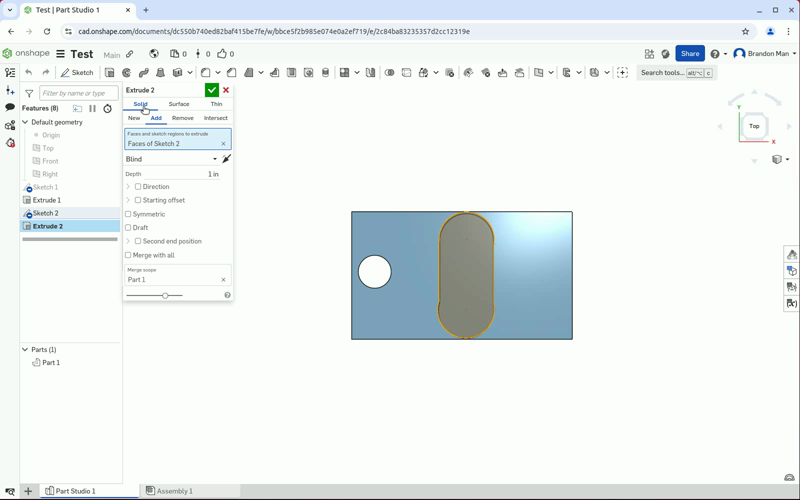
click(143, 106)
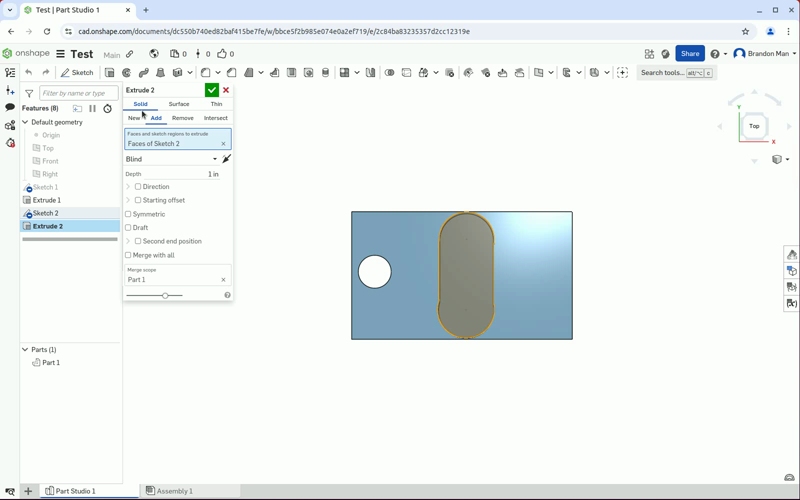
mouse_move(137, 120)
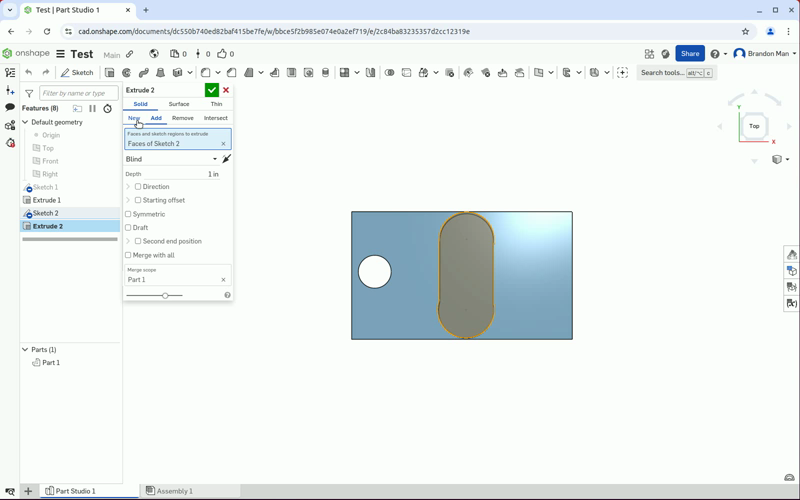
click(137, 120)
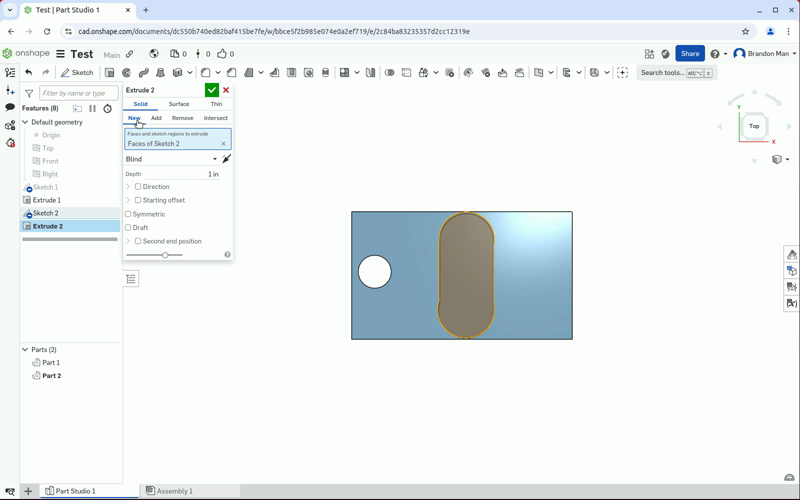
key(tab, 4)
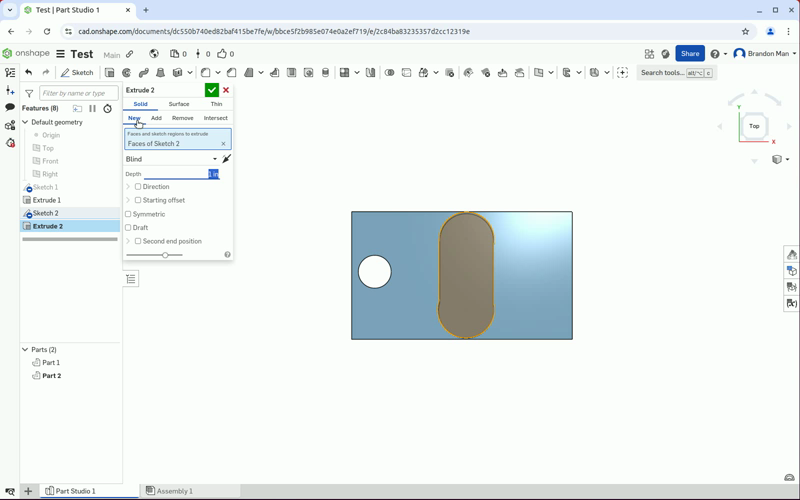
text(12.276)
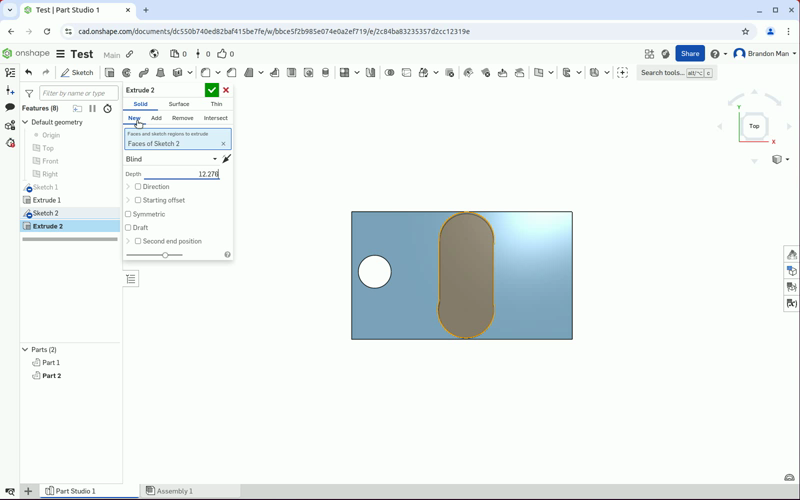
key(enter)
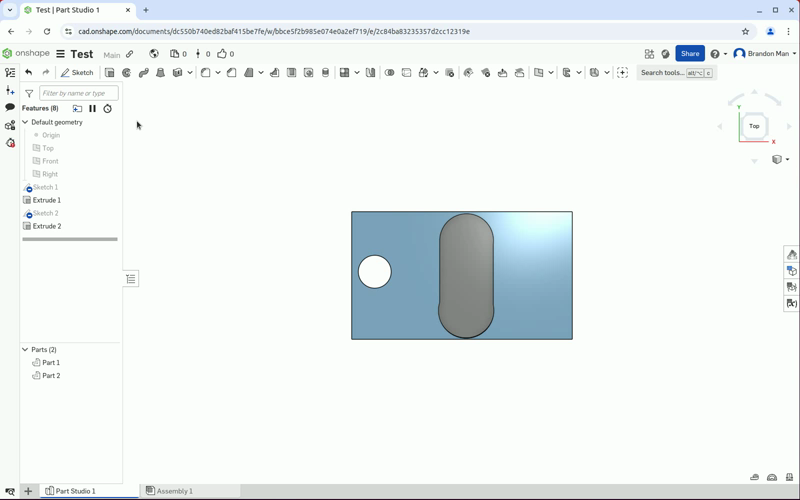
key(shift+h)
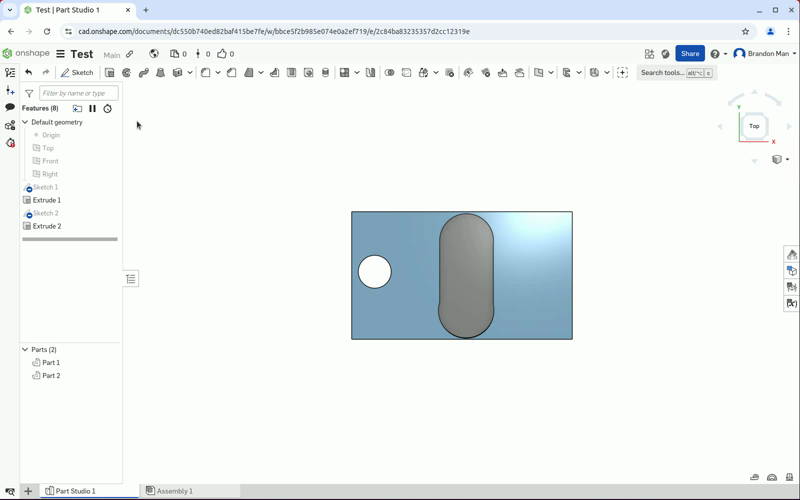
key(shift+h)
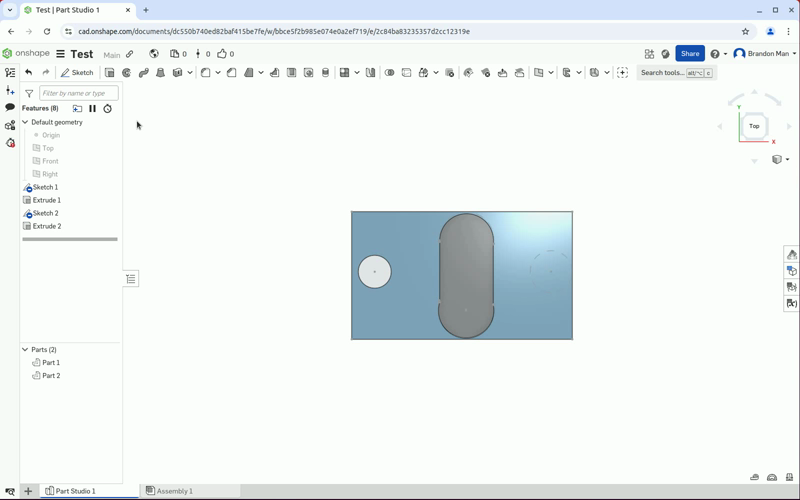
key(shift+7)
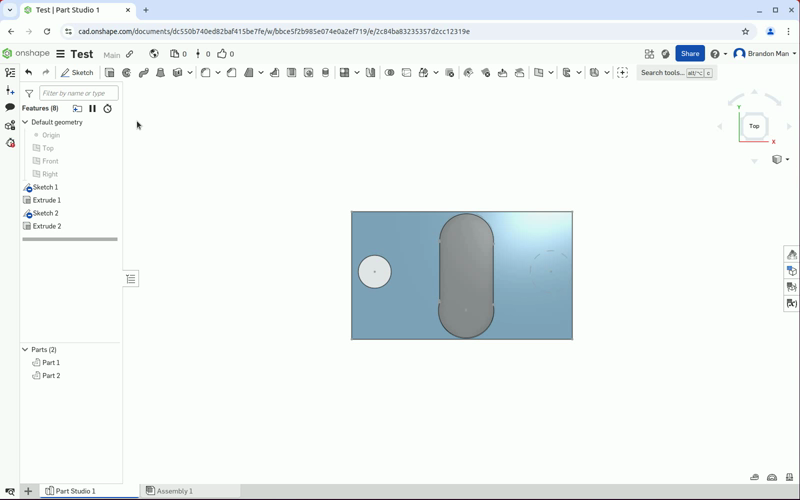
key(up, 3)
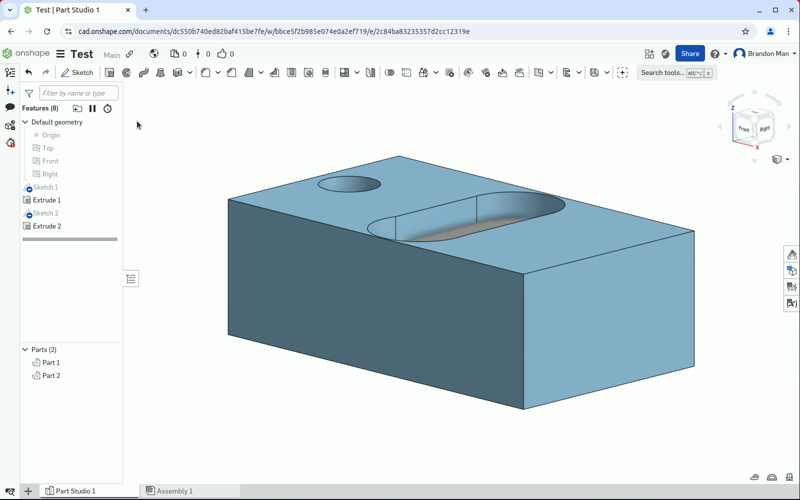
key(left, 3)
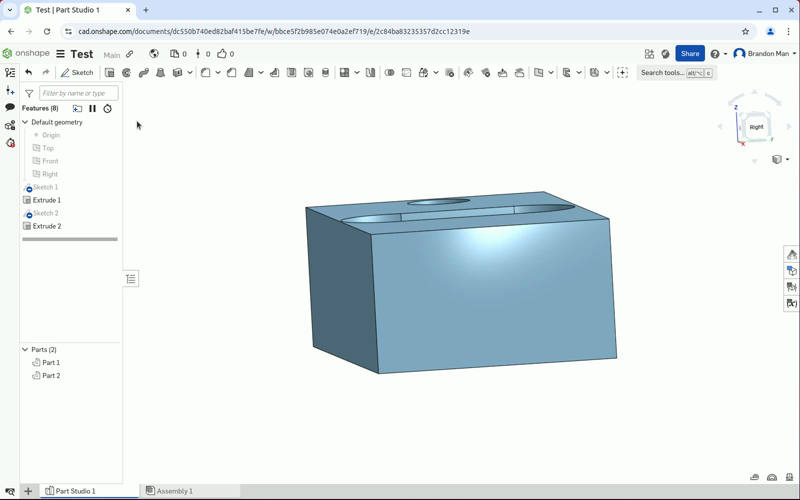
key(right, 3)
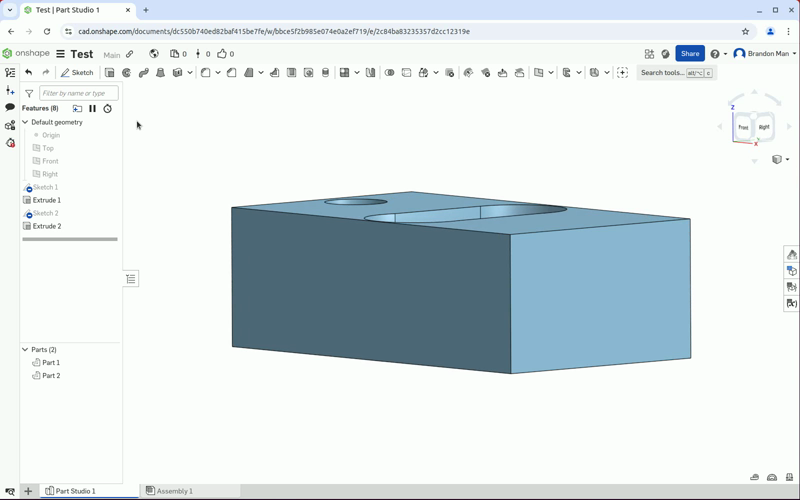
key(down, 3)
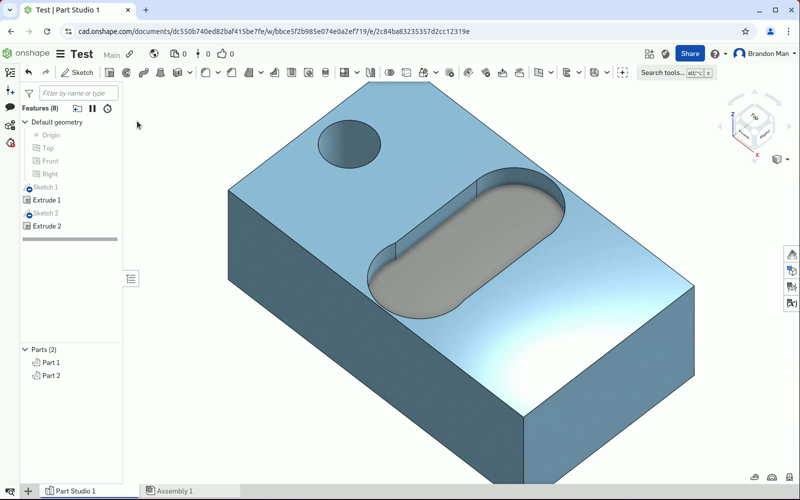
mouse_move(73, 189)
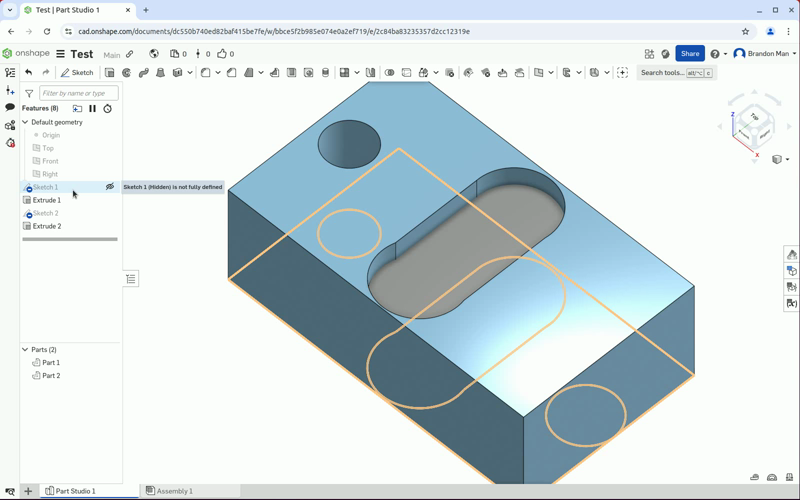
click(73, 189)